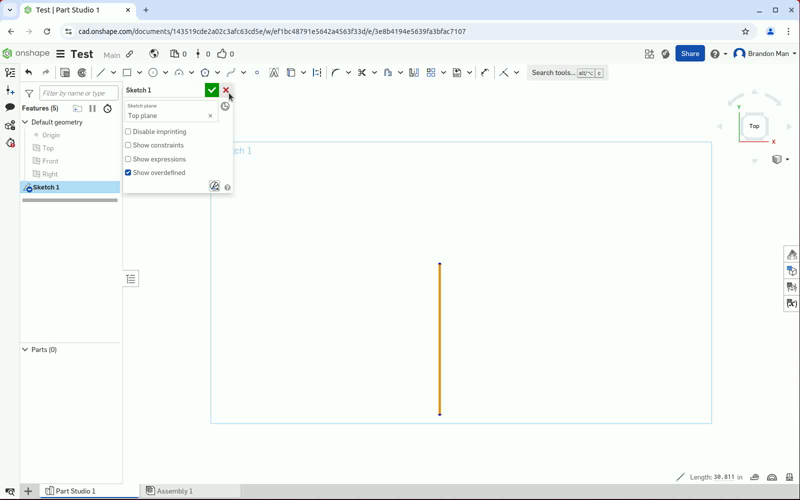
key(shift+h)
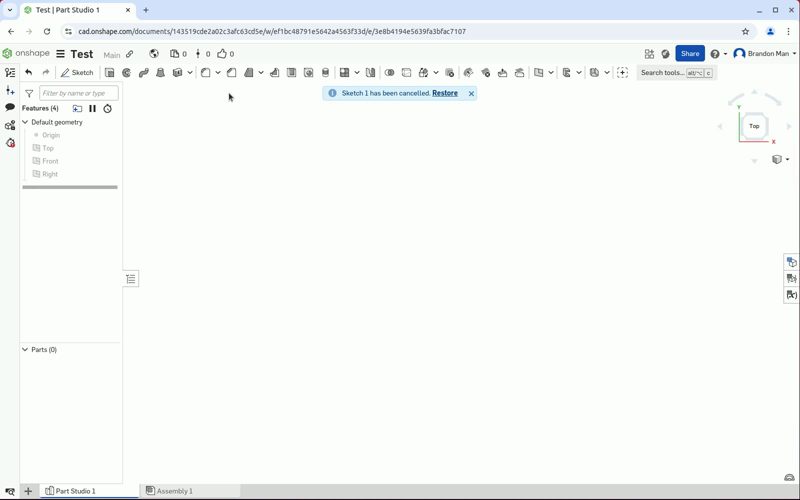
mouse_move(73, 352)
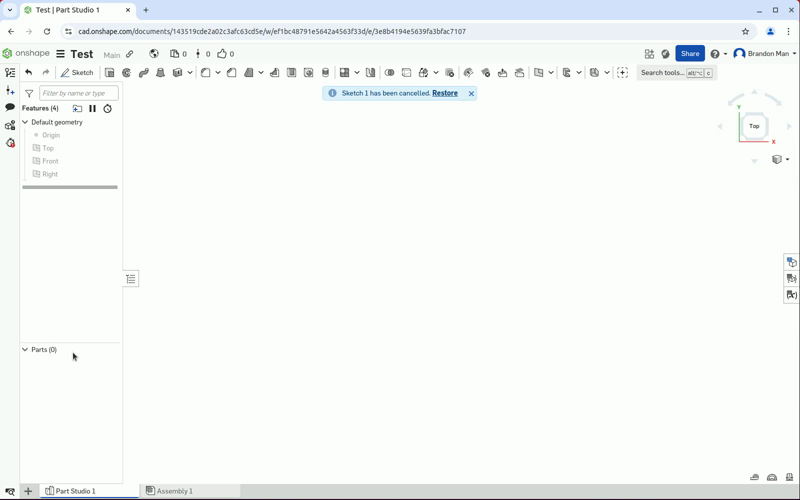
key(y)
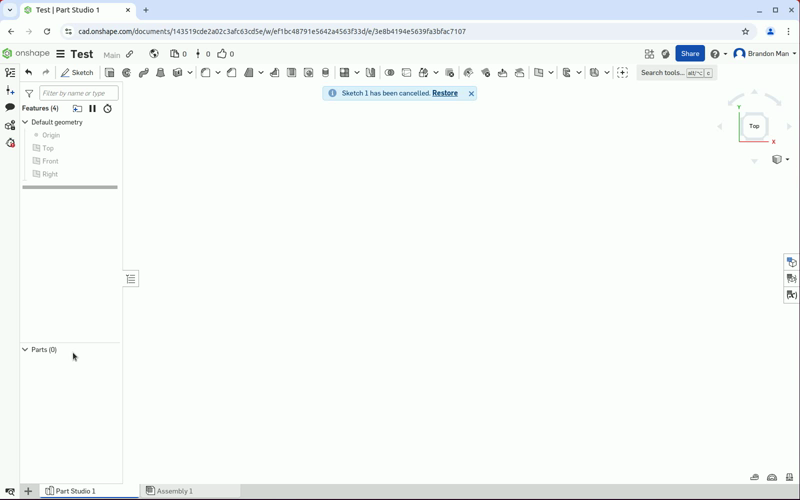
key(shift+p)
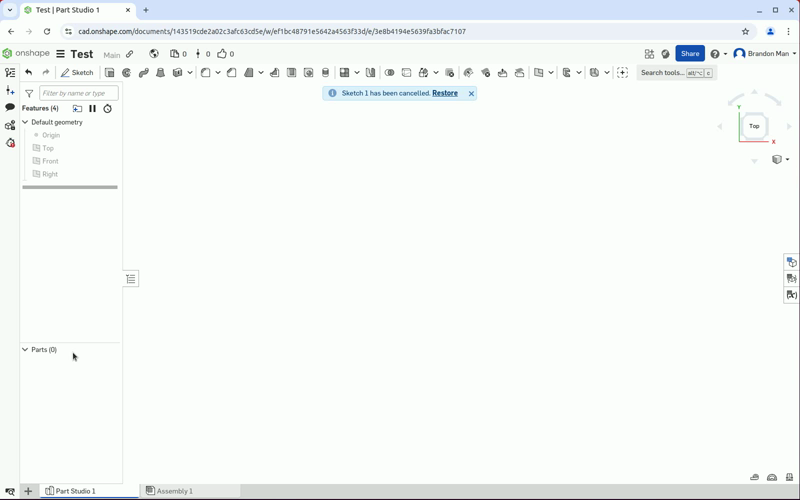
key(space)
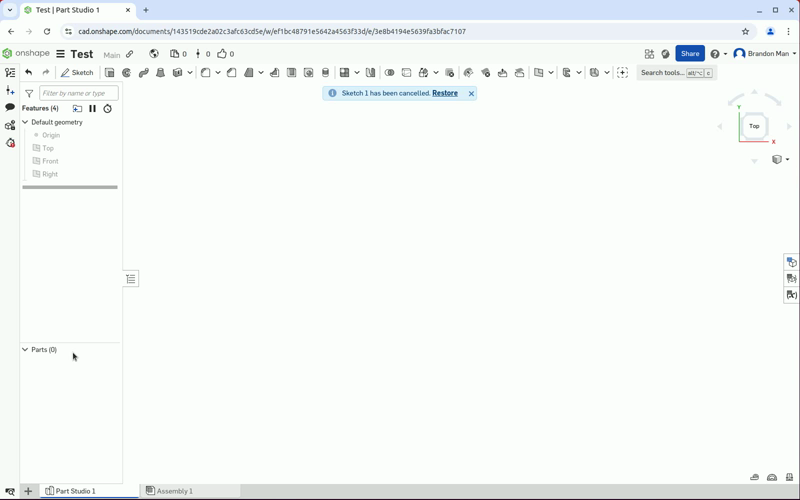
key_down(shift)
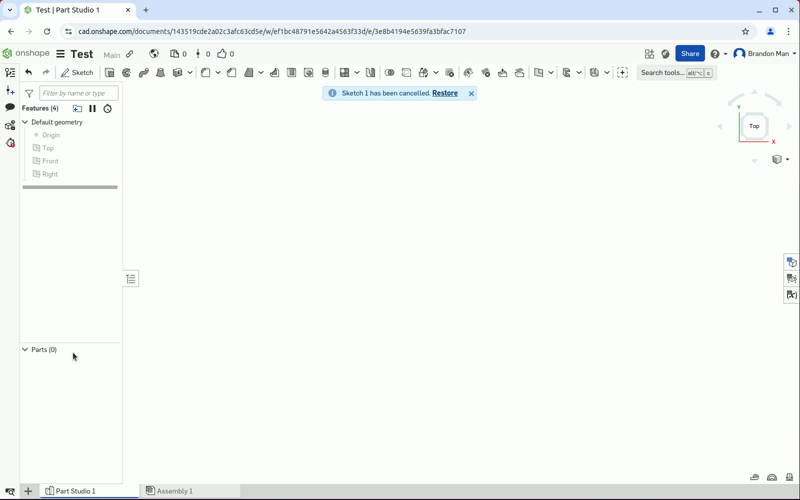
key(up)
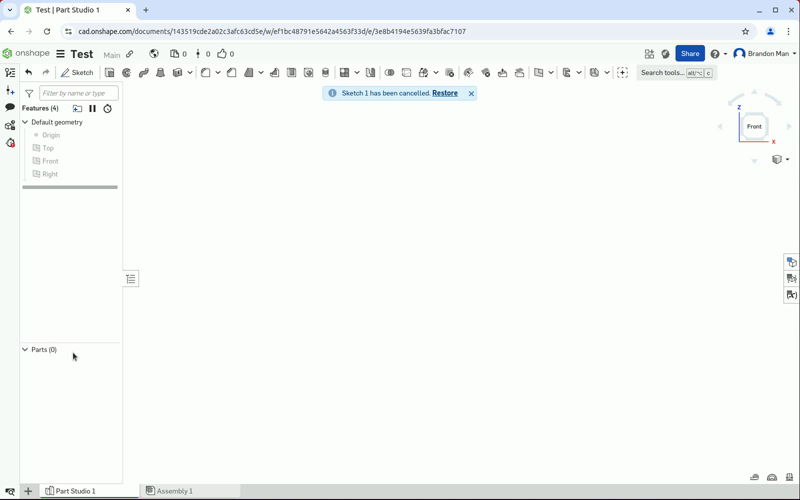
key_up(shift)
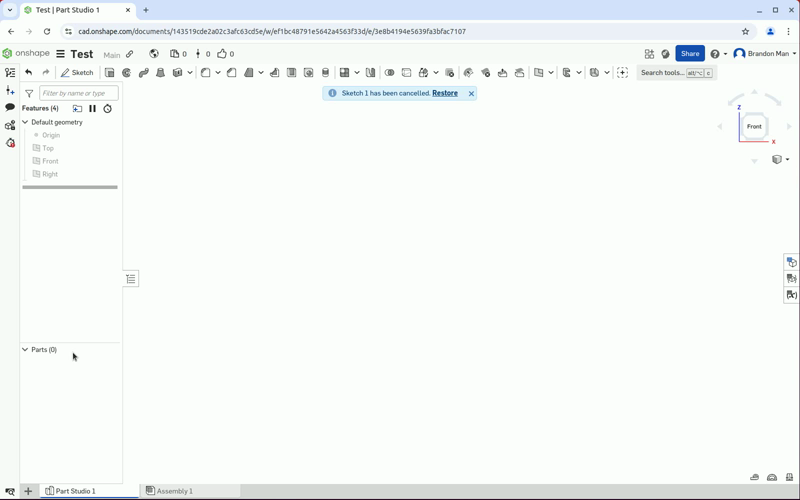
mouse_move(73, 352)
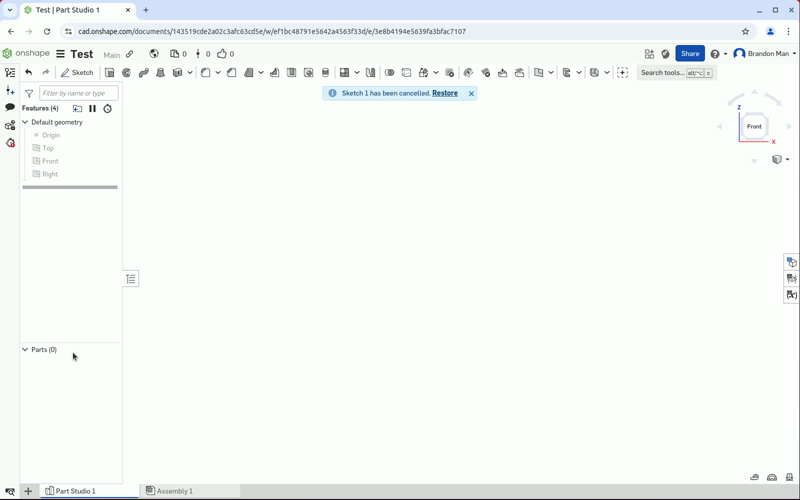
key(shift+y)
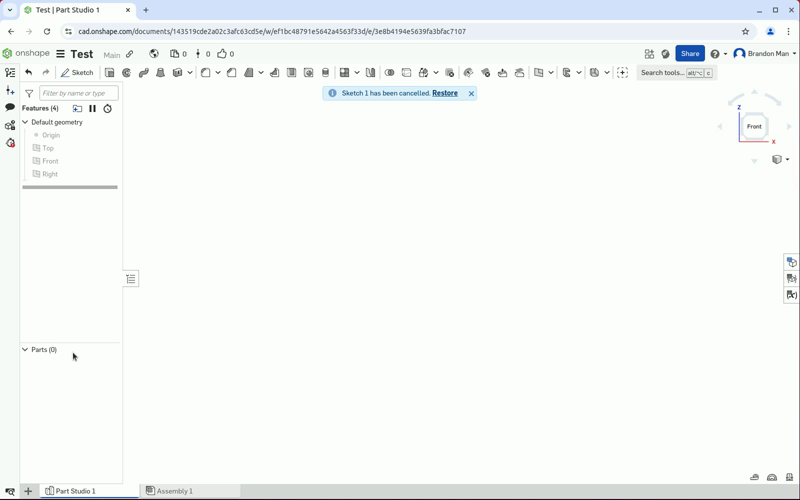
key(shift+s)
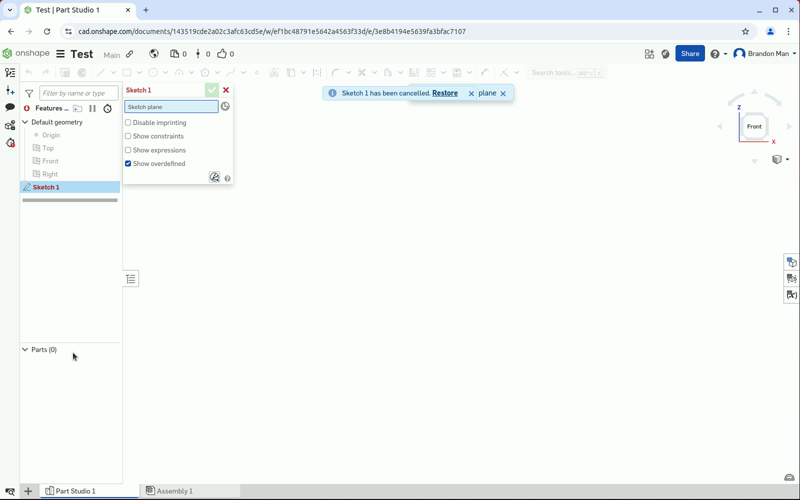
mouse_move(73, 163)
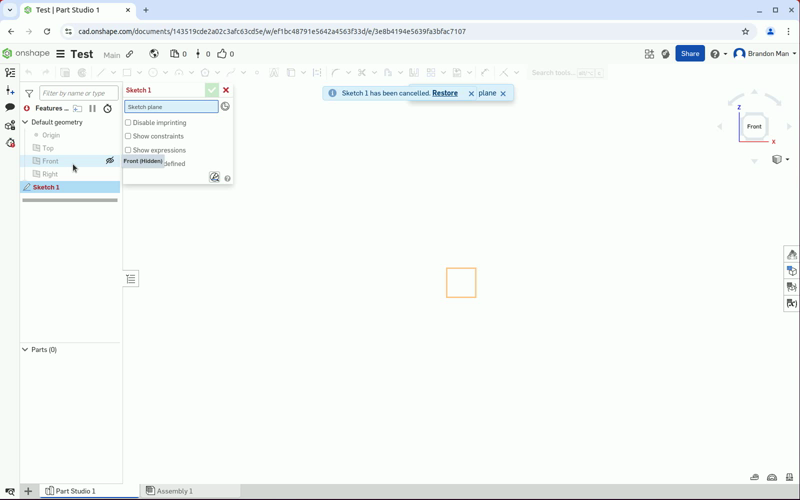
click(73, 163)
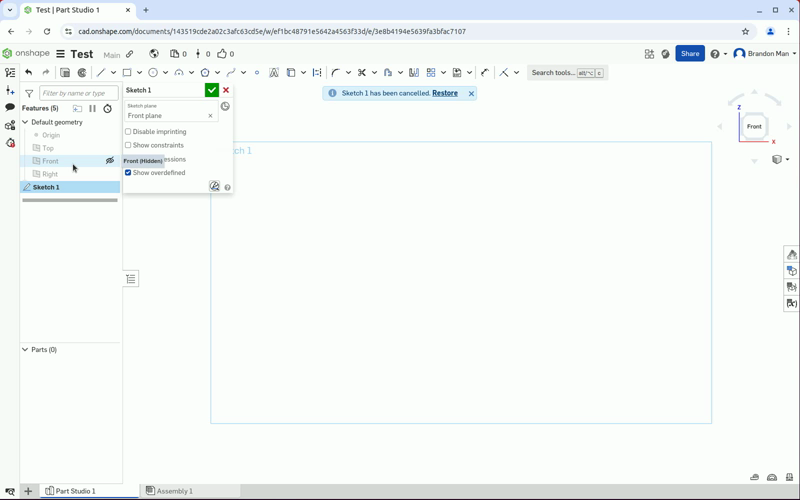
mouse_move(73, 352)
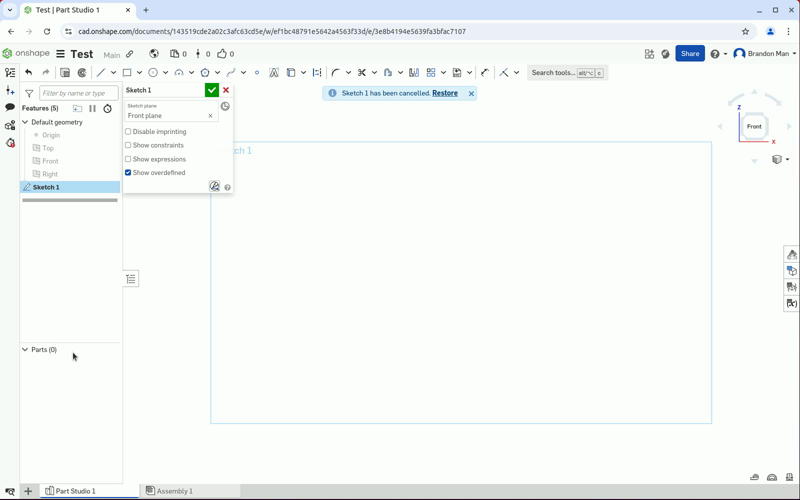
key(y)
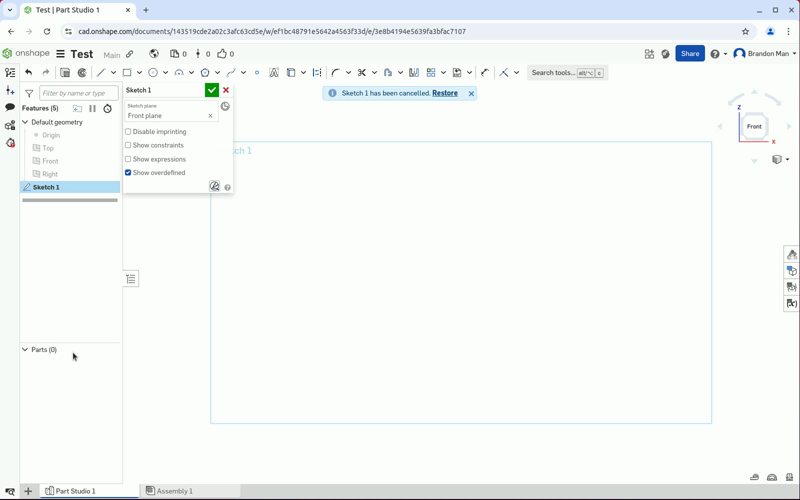
key(l)
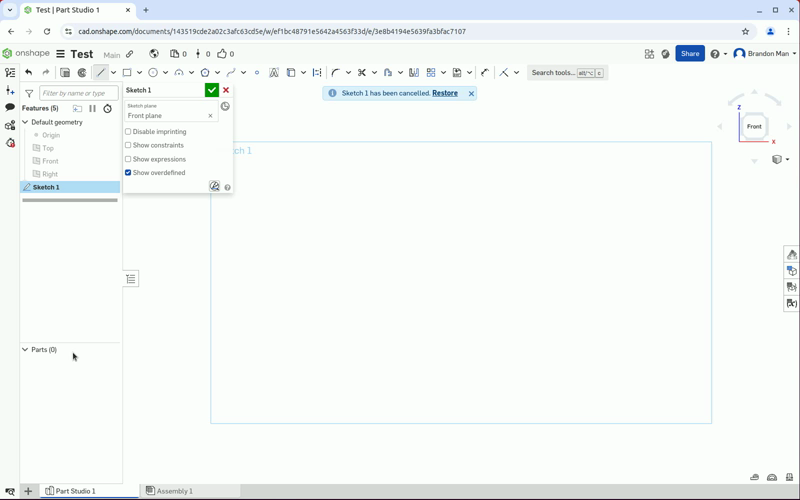
key_down(shift)
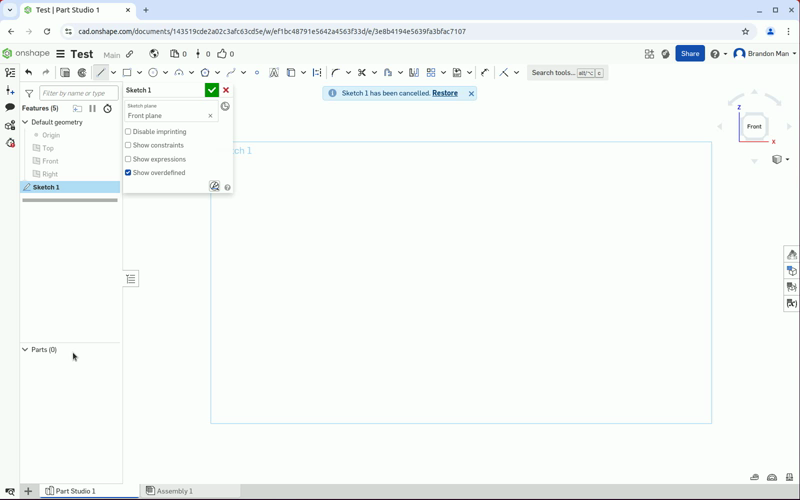
mouse_move(460, 282)
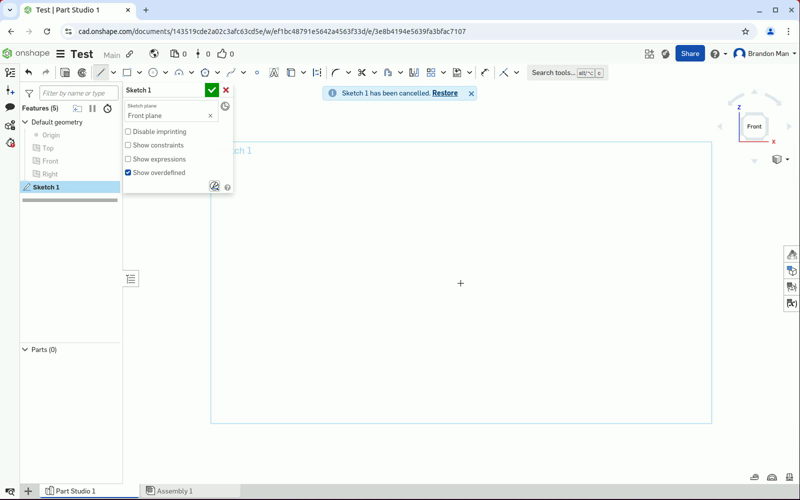
click(460, 282)
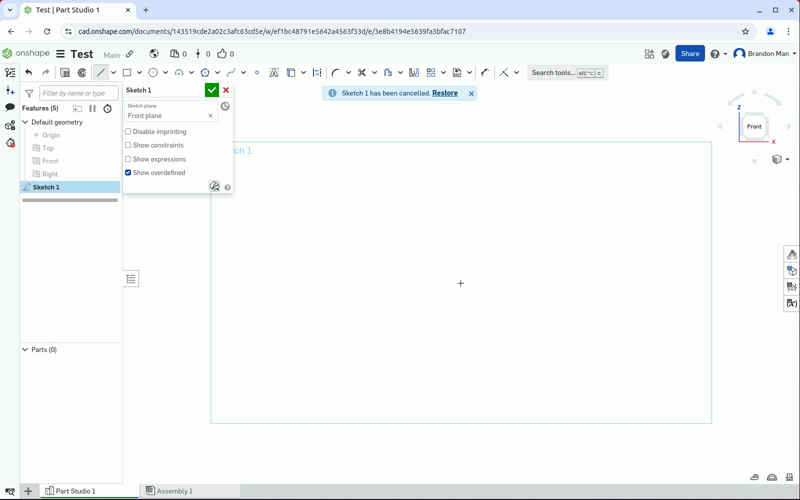
key_up(shift)
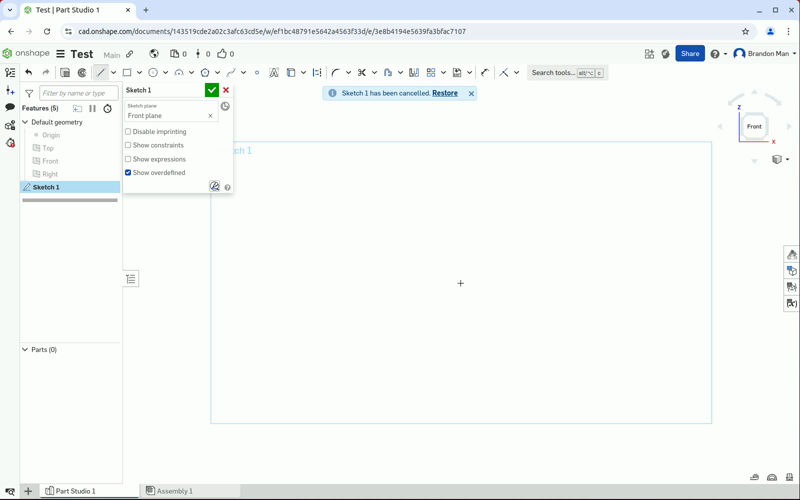
key_down(shift)
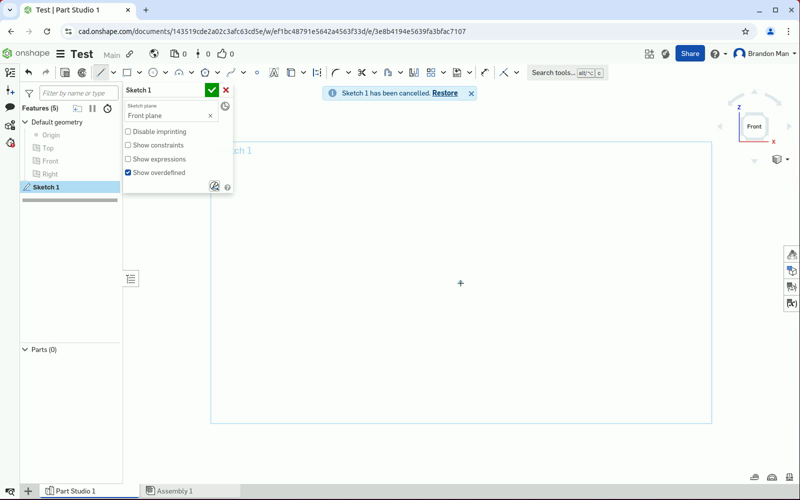
mouse_move(573, 282)
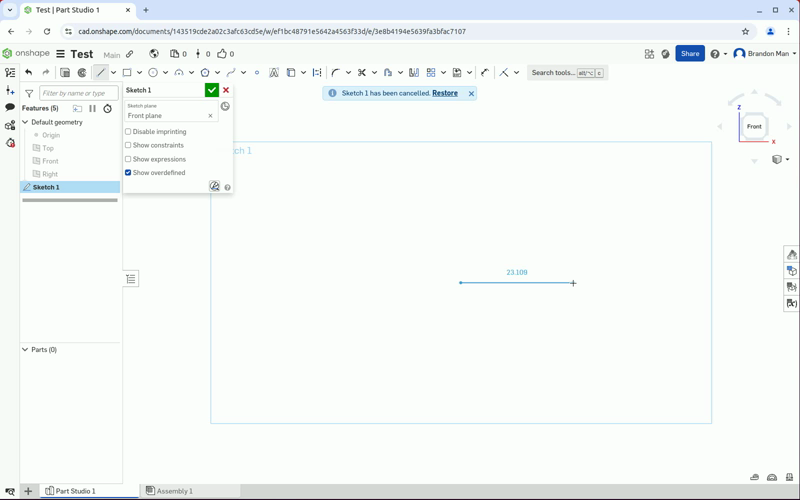
click(573, 282)
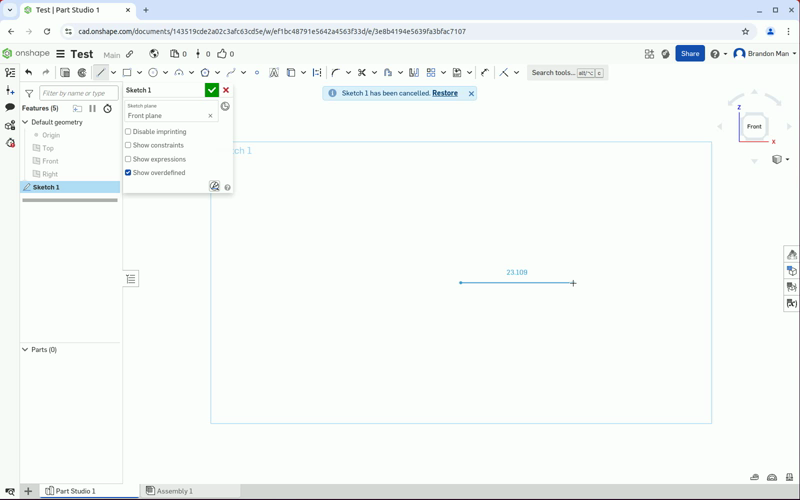
key_up(shift)
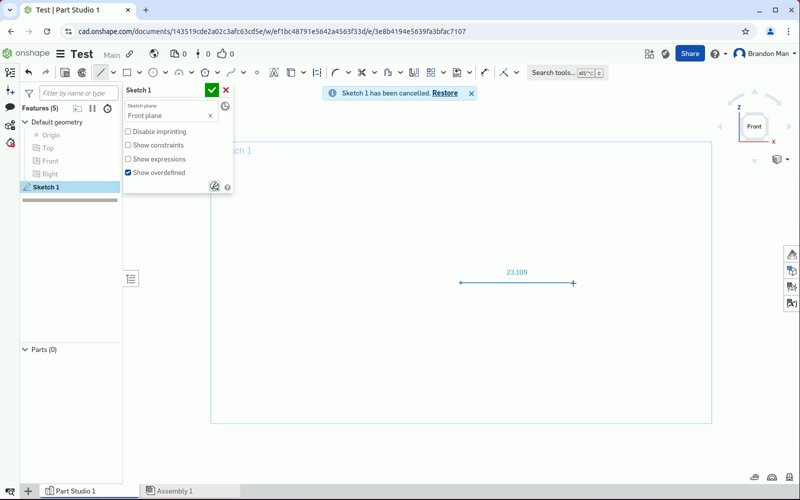
key_down(shift)
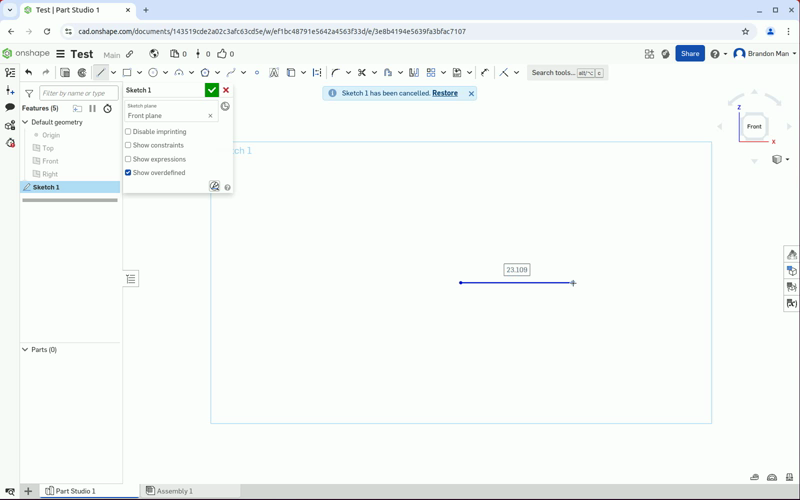
mouse_move(573, 215)
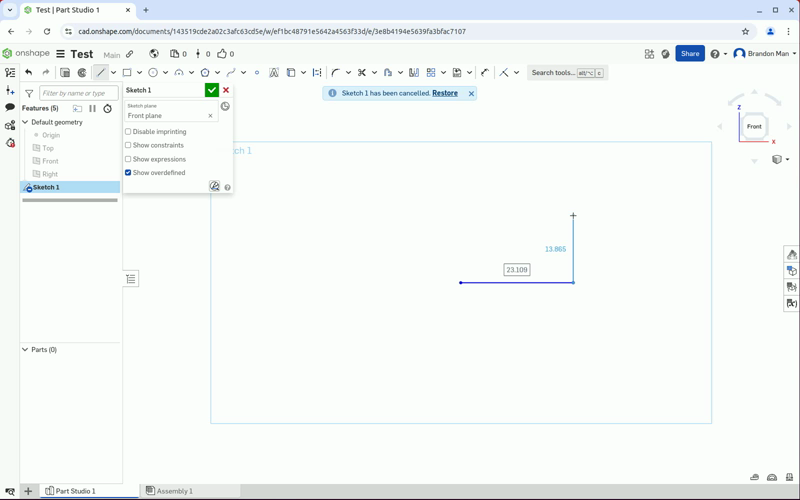
click(573, 215)
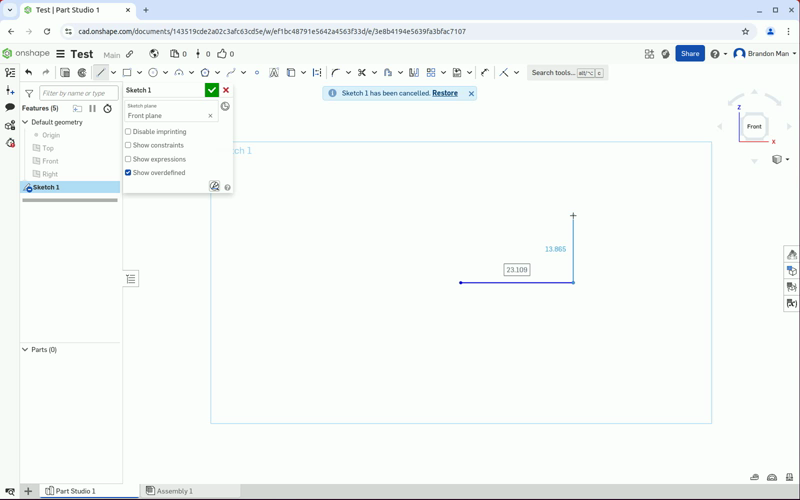
key_up(shift)
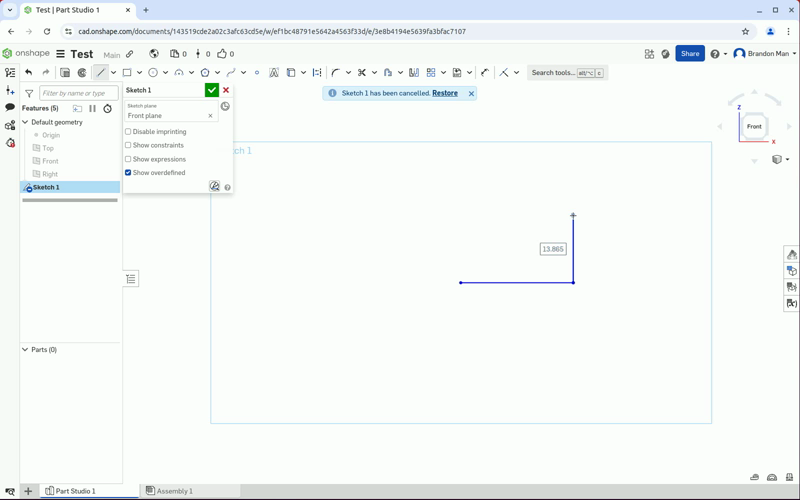
key_down(shift)
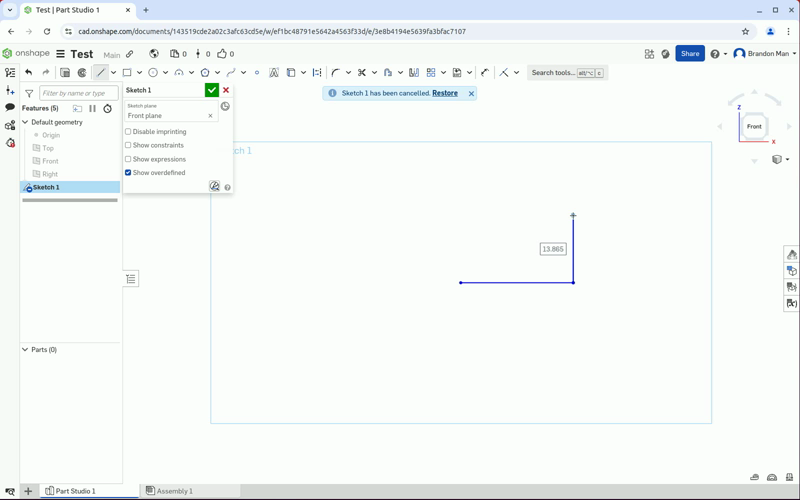
mouse_move(460, 215)
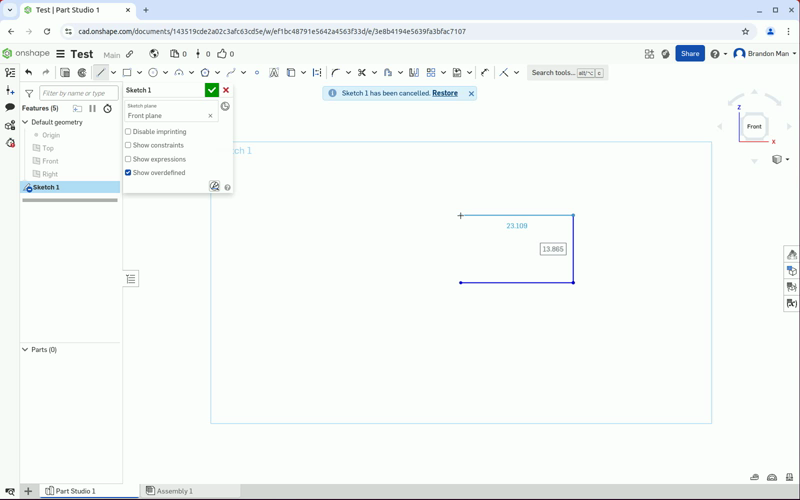
click(460, 215)
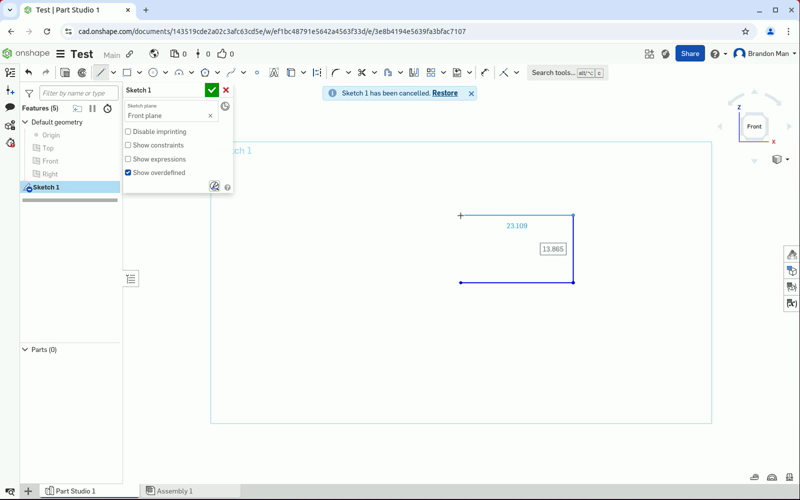
key_up(shift)
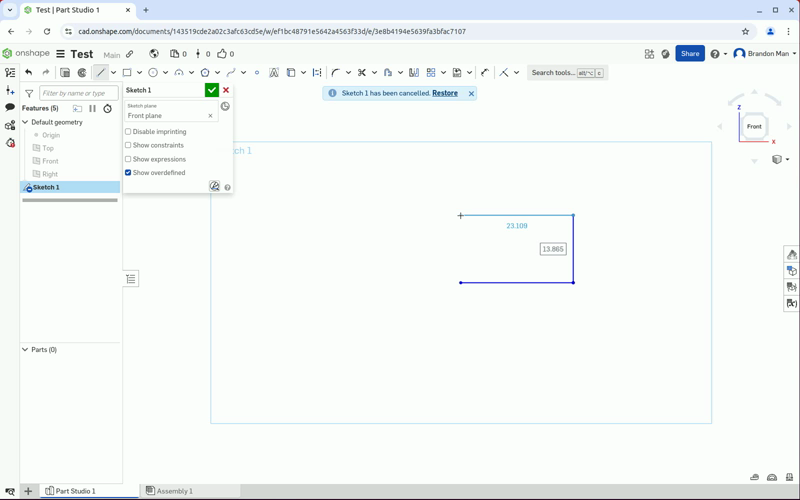
key_down(shift)
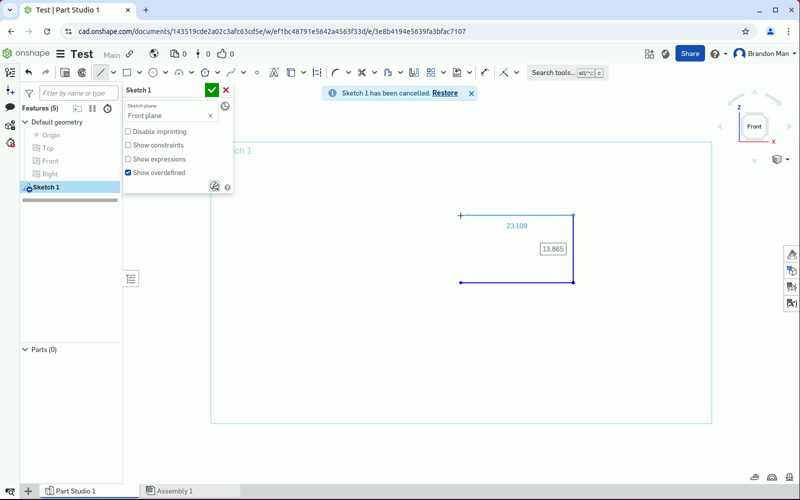
mouse_move(460, 282)
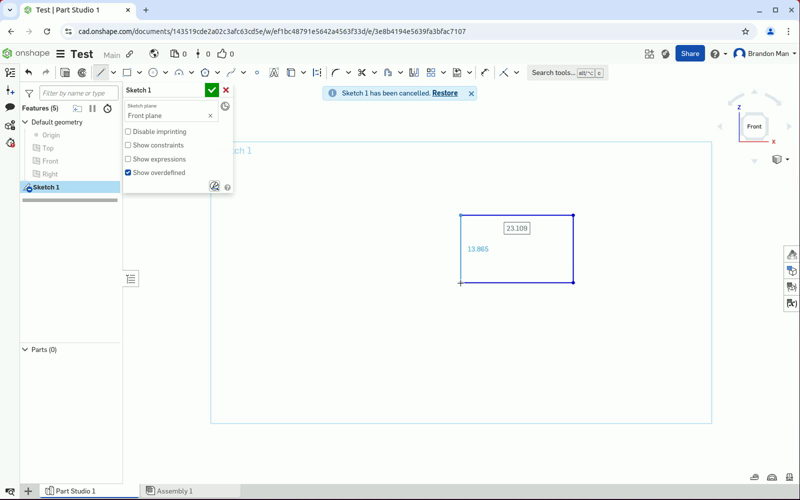
key_up(shift)
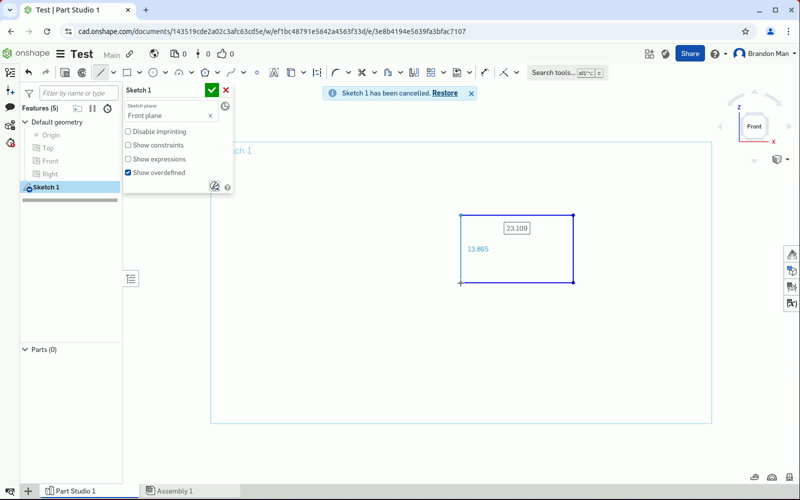
click(460, 282)
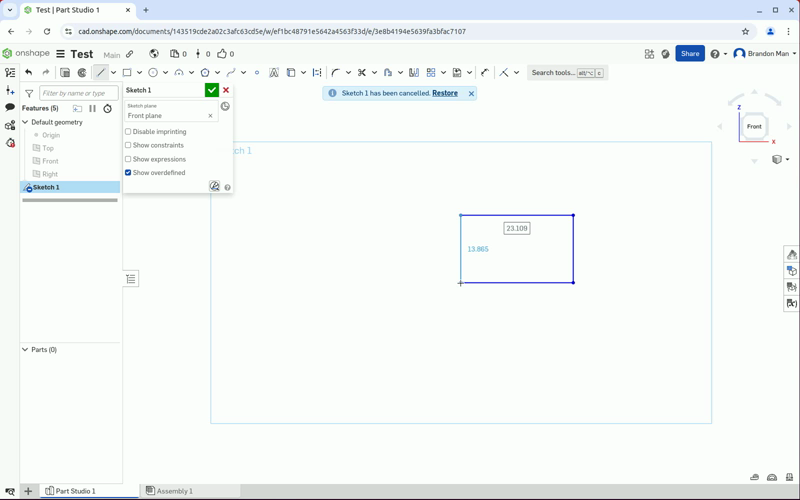
key(esc)
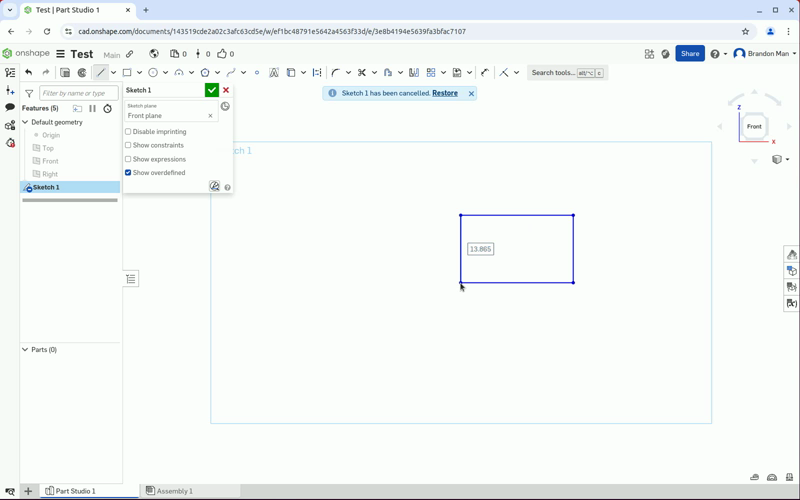
mouse_move(495, 241)
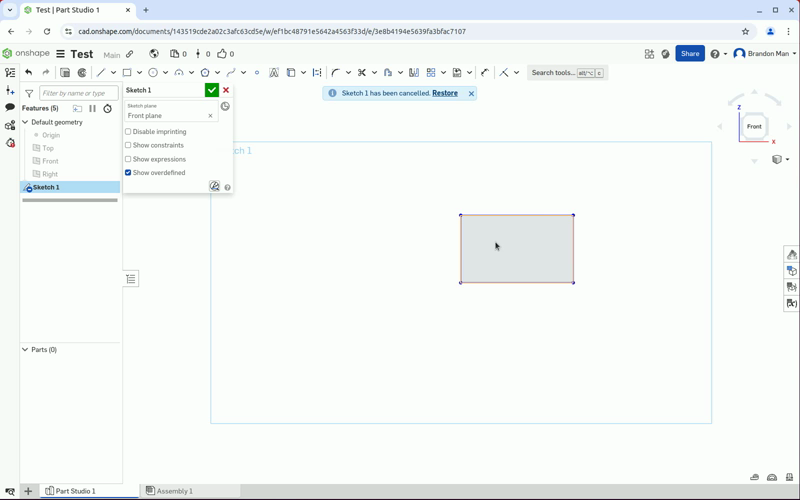
click(495, 241)
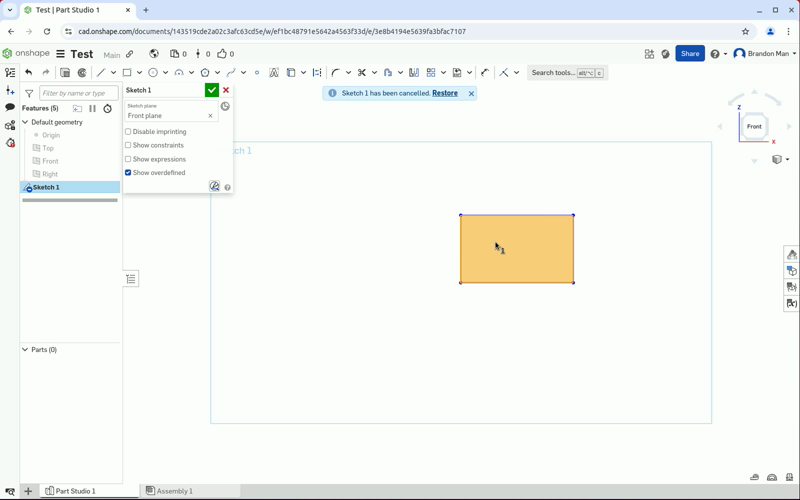
mouse_move(73, 352)
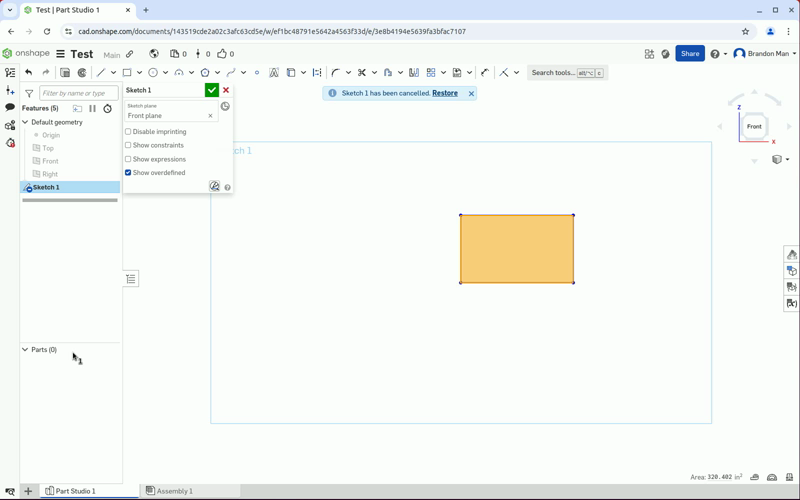
key(shift+y)
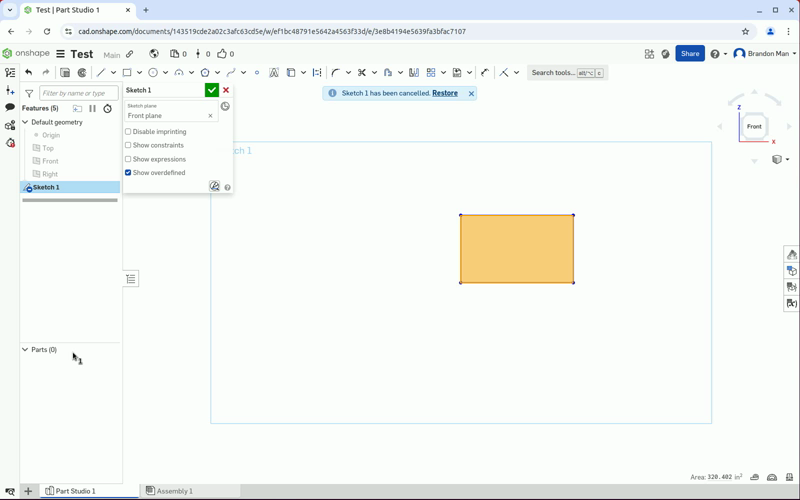
key(shift+e)
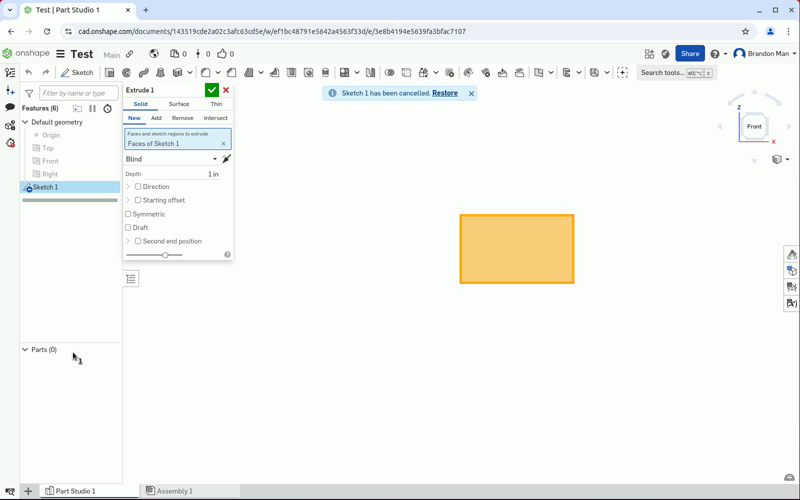
mouse_move(143, 106)
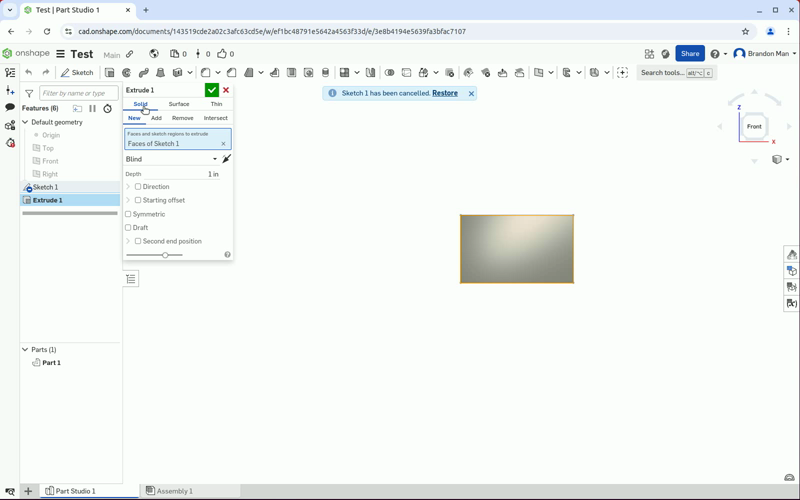
click(143, 106)
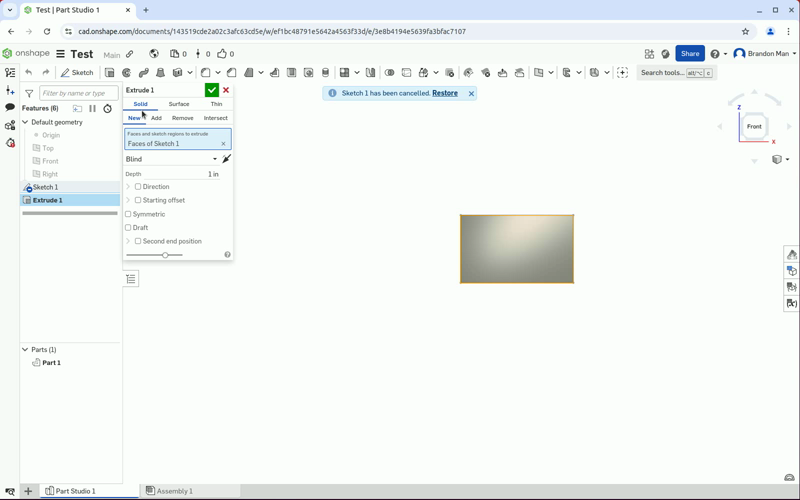
mouse_move(137, 120)
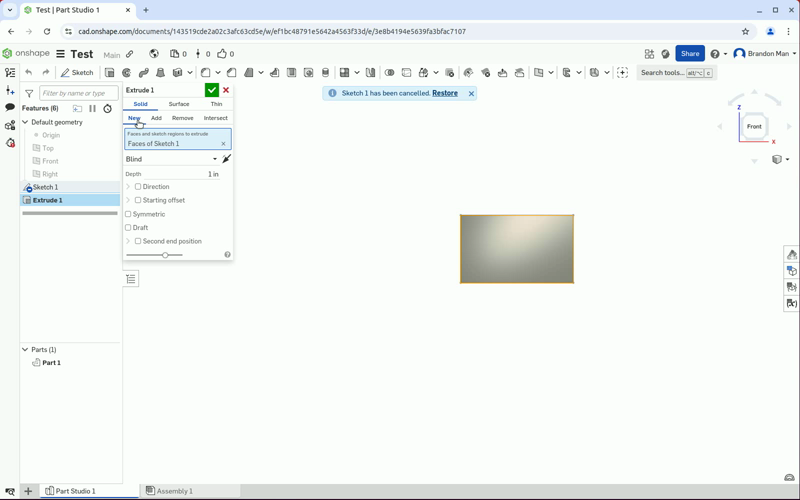
click(137, 120)
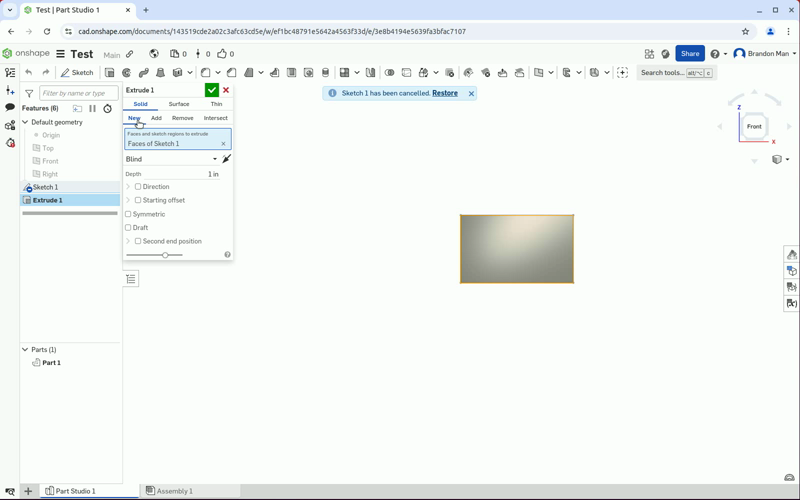
key(tab, 4)
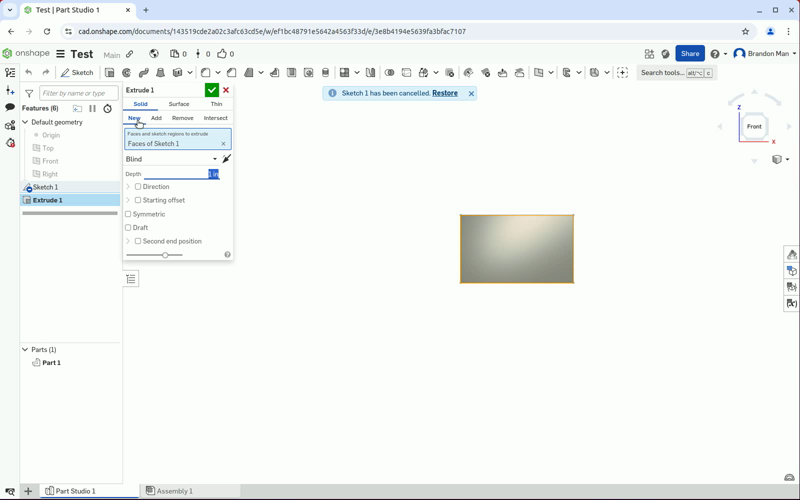
text(9.147)
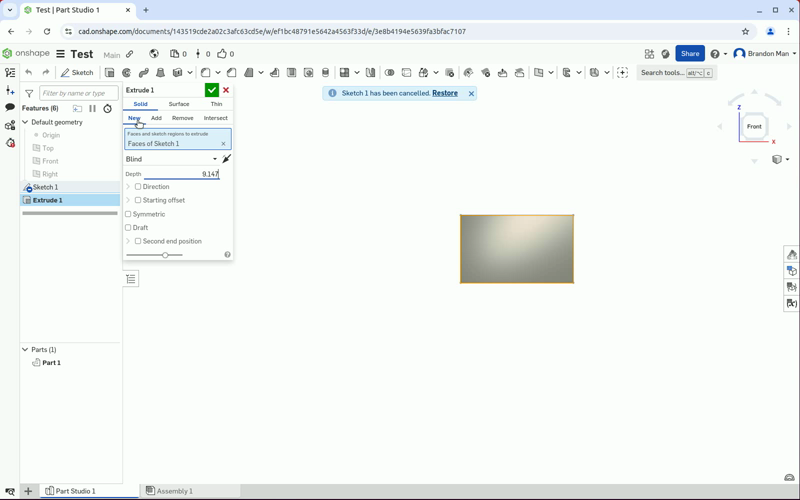
key(enter)
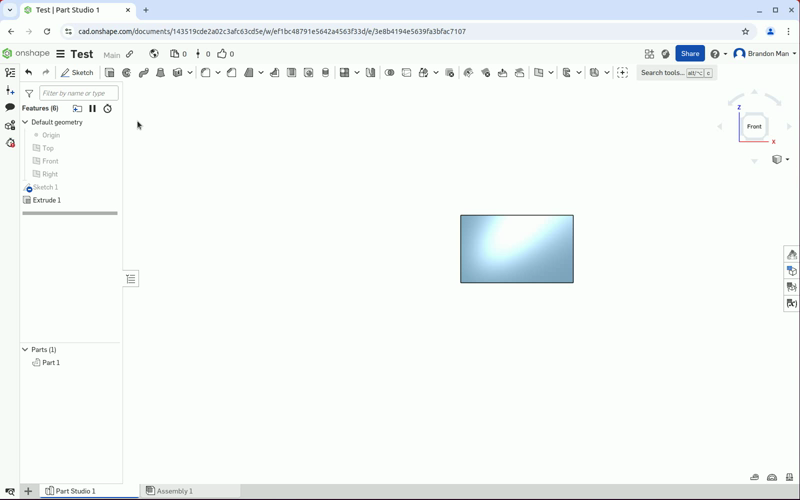
key(shift+h)
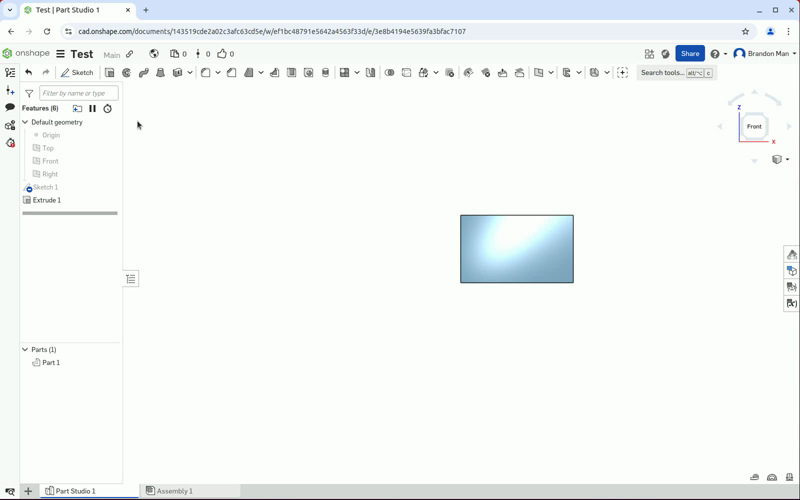
key(shift+h)
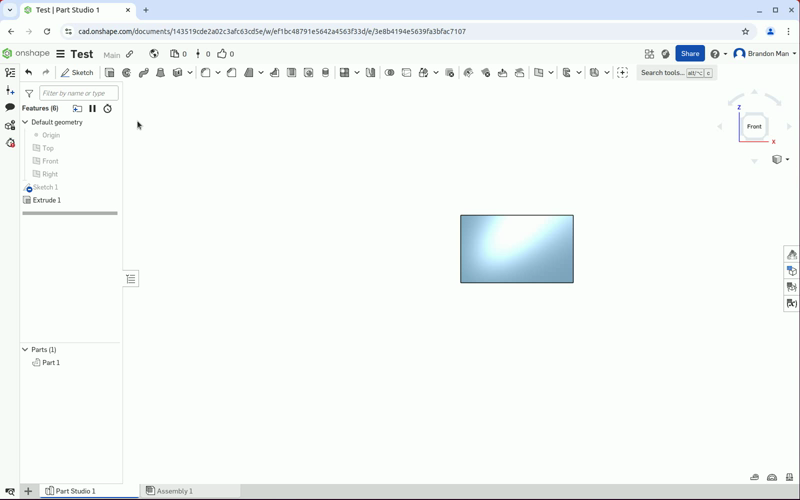
mouse_move(73, 189)
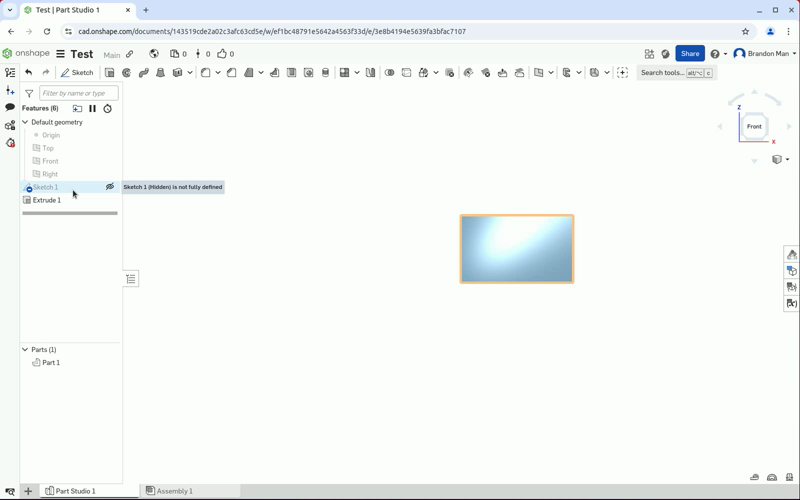
click(73, 189)
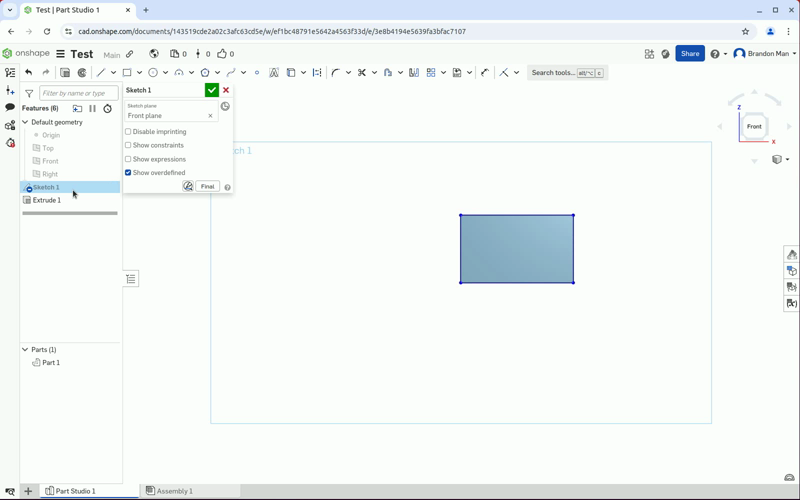
mouse_move(229, 92)
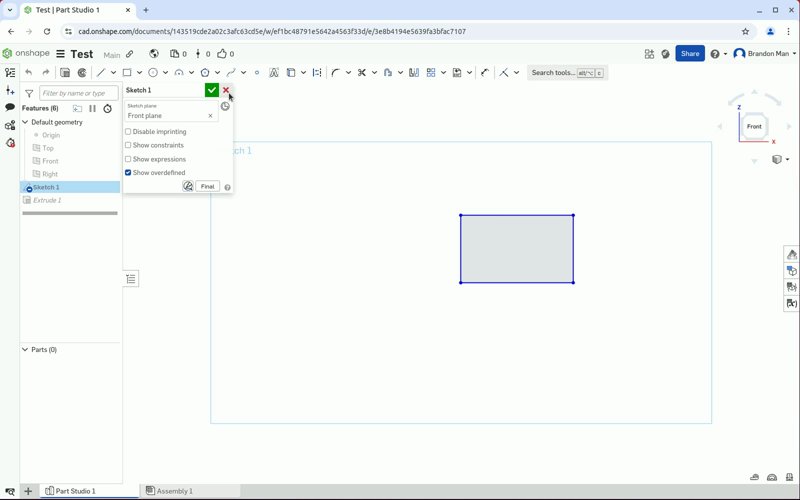
click(229, 92)
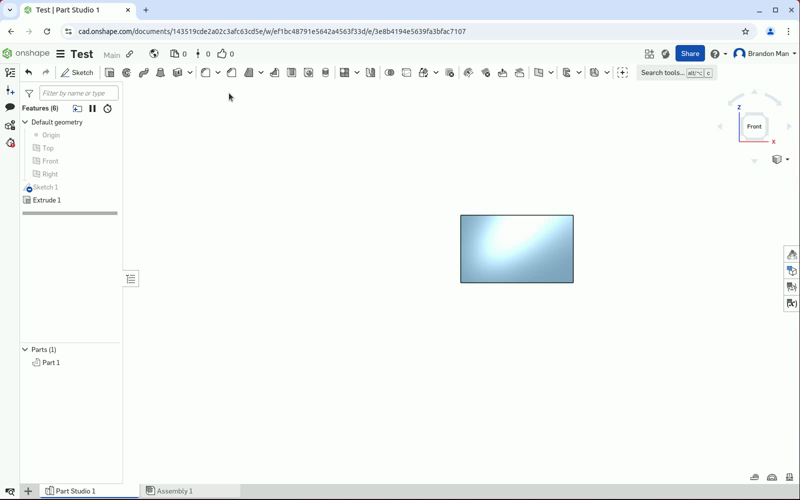
mouse_move(541, 75)
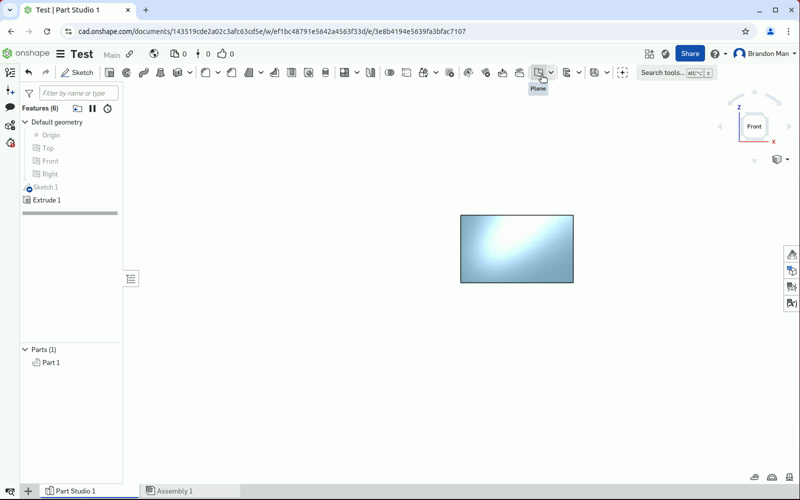
click(541, 75)
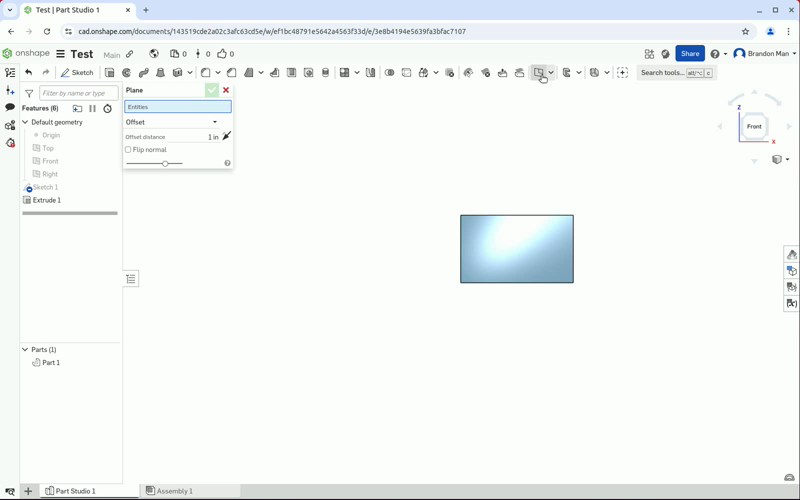
mouse_move(73, 163)
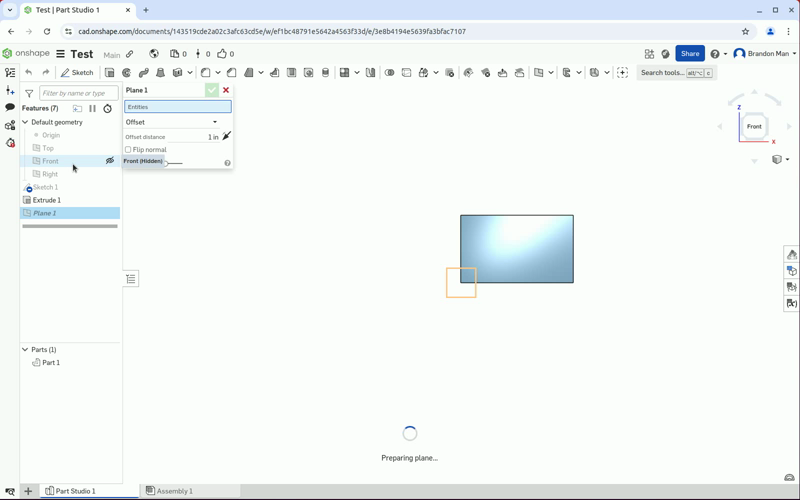
click(73, 163)
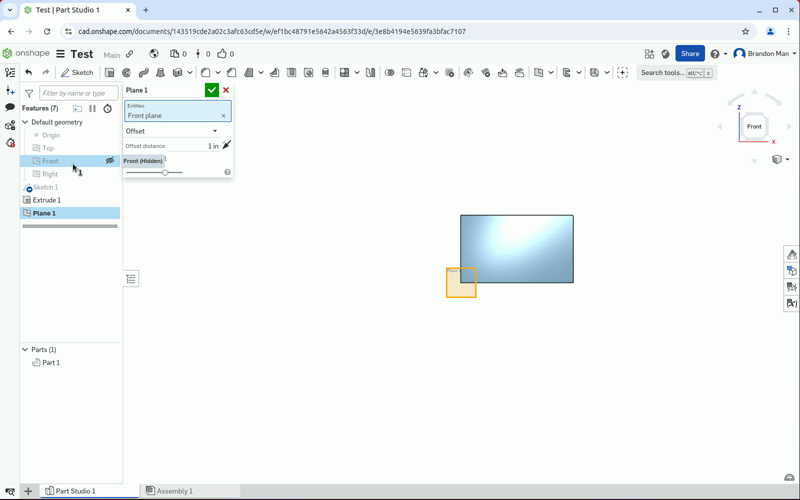
key(tab, 2)
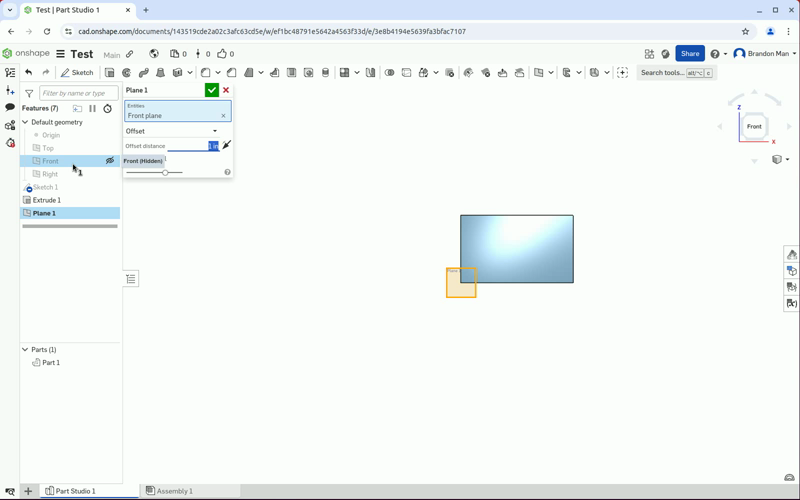
text(9.151)
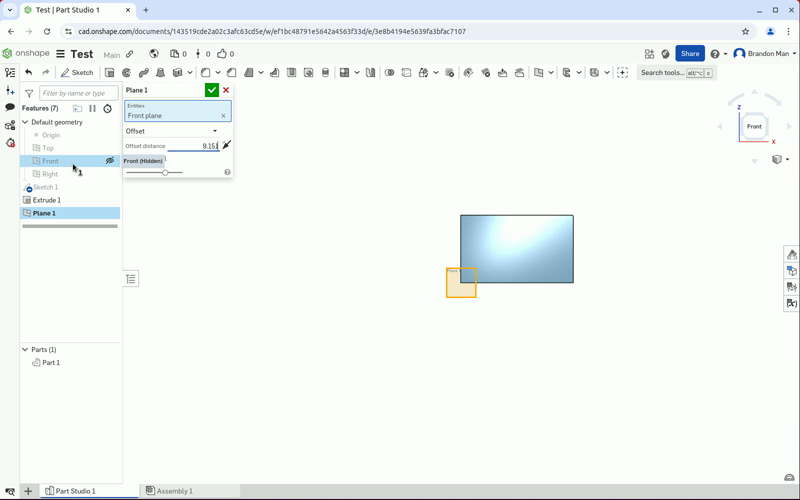
key(enter, 2)
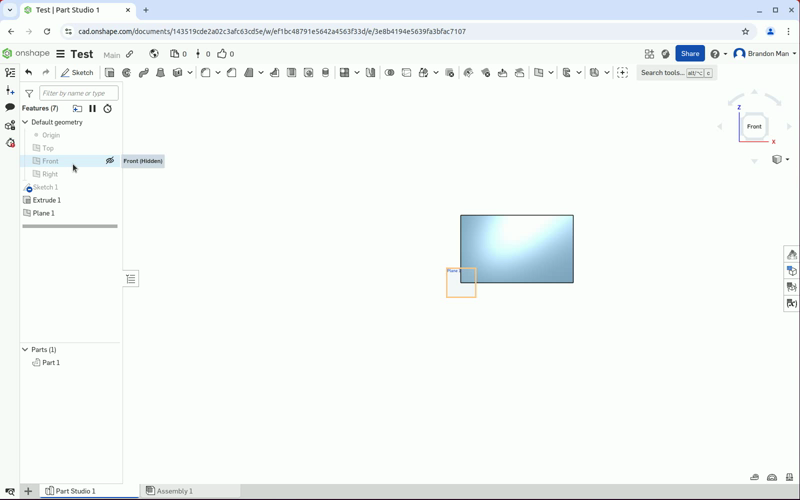
key(shift+s)
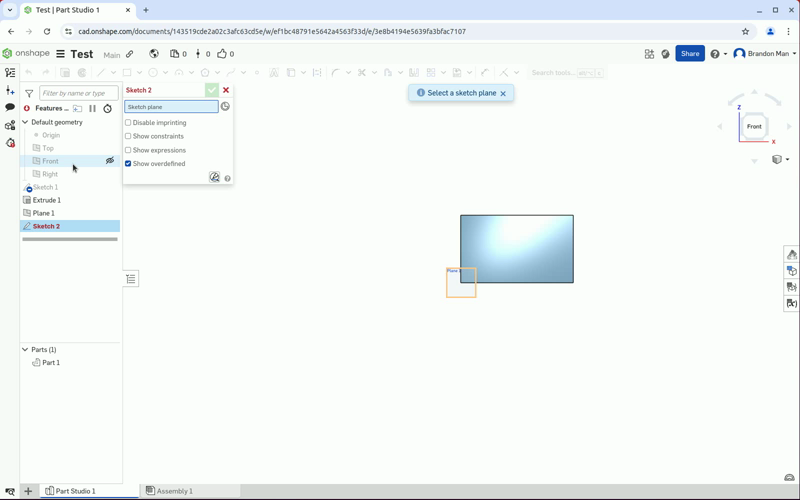
mouse_move(73, 215)
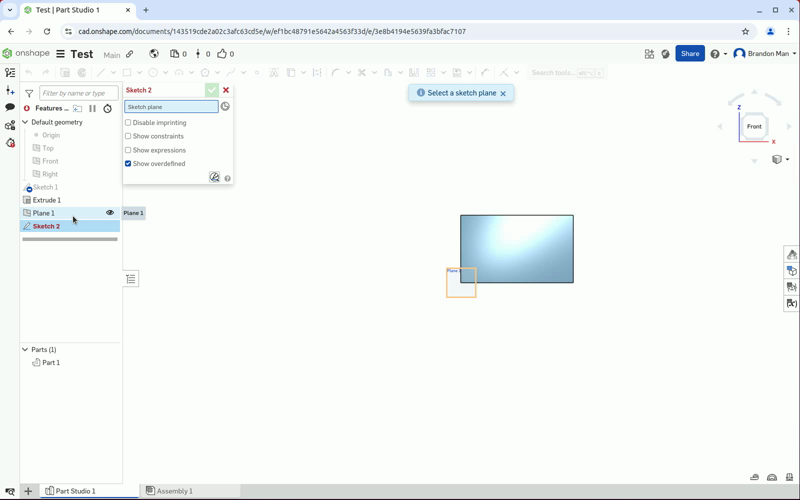
click(73, 215)
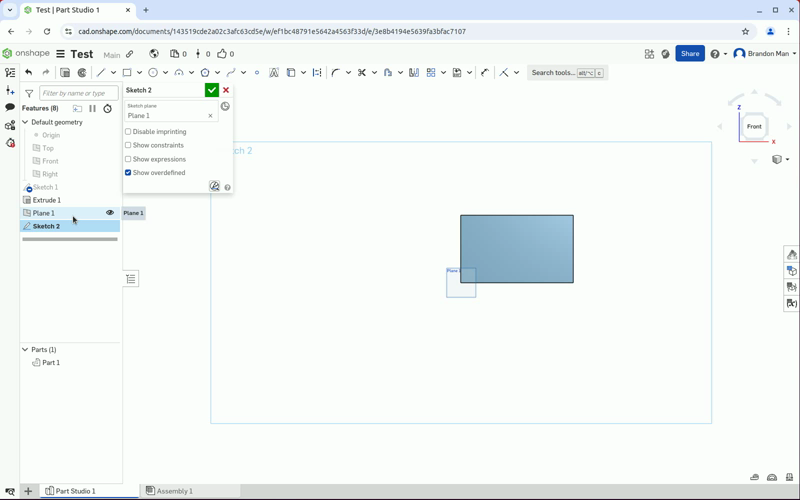
mouse_move(73, 352)
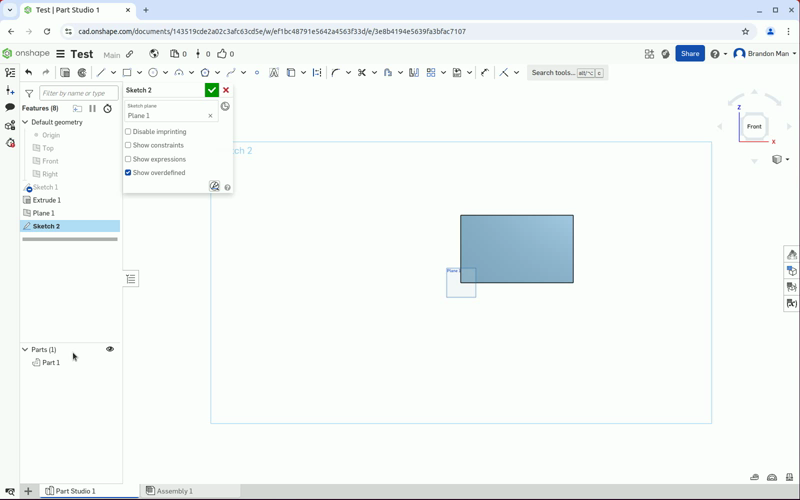
key(y)
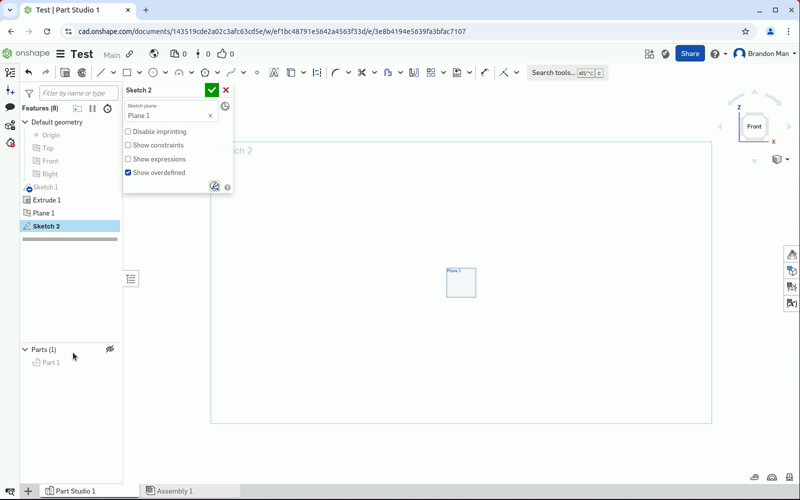
key(l)
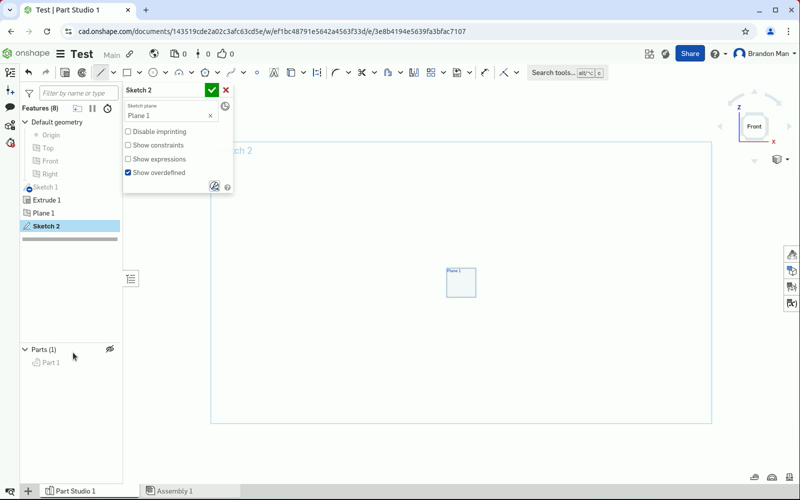
key_down(shift)
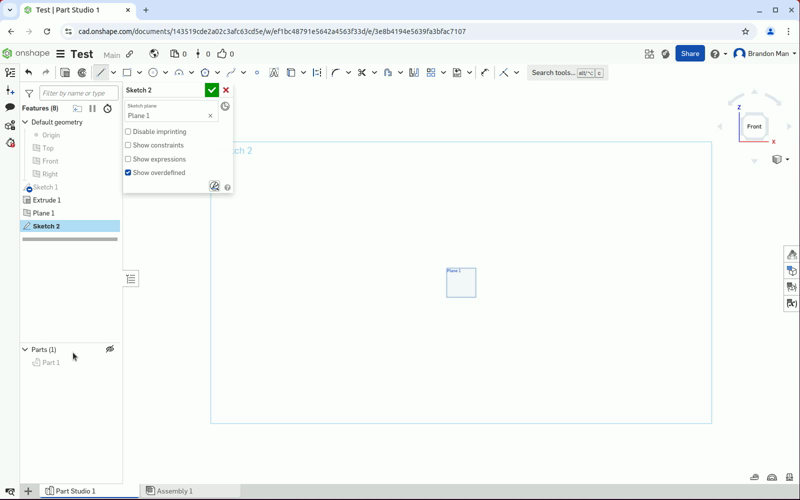
mouse_move(483, 215)
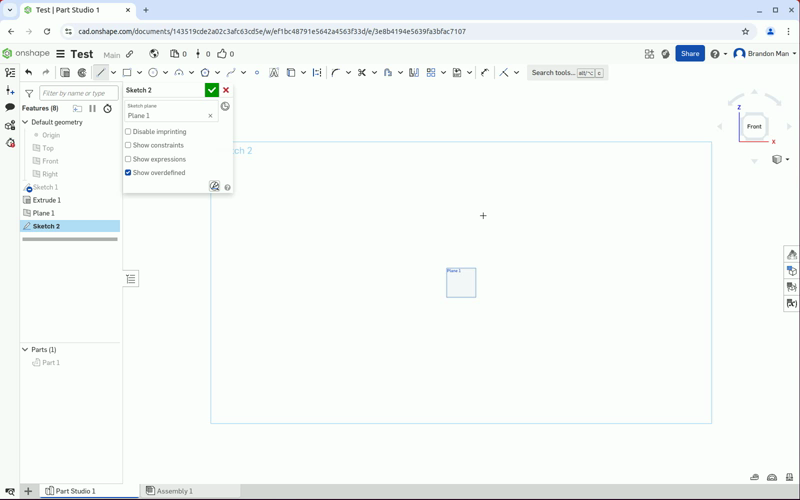
click(483, 215)
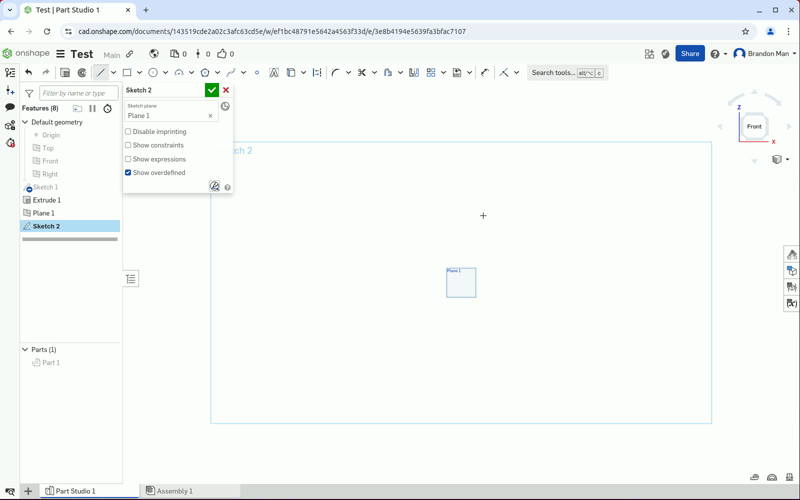
key_up(shift)
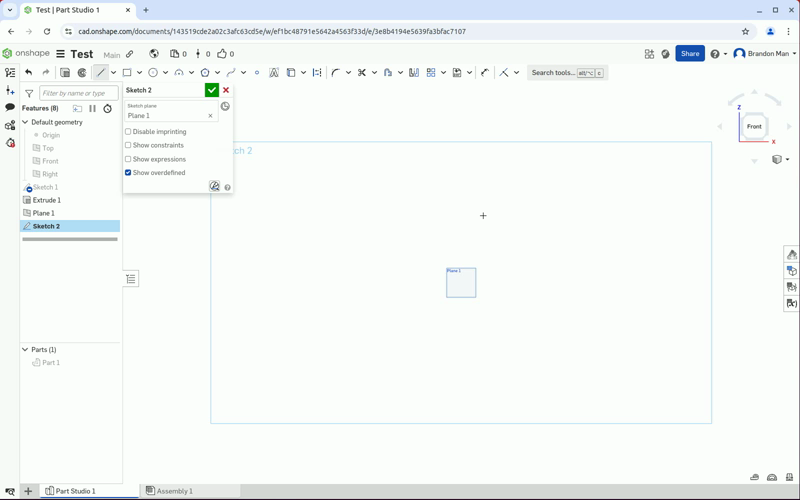
key_down(shift)
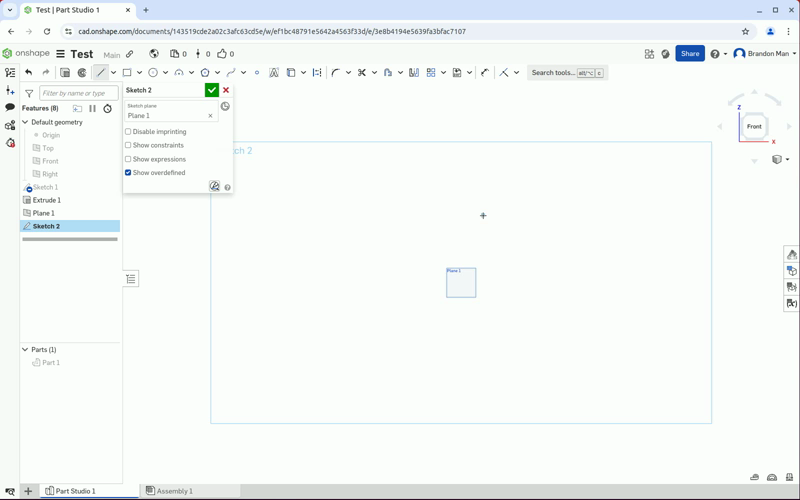
mouse_move(551, 215)
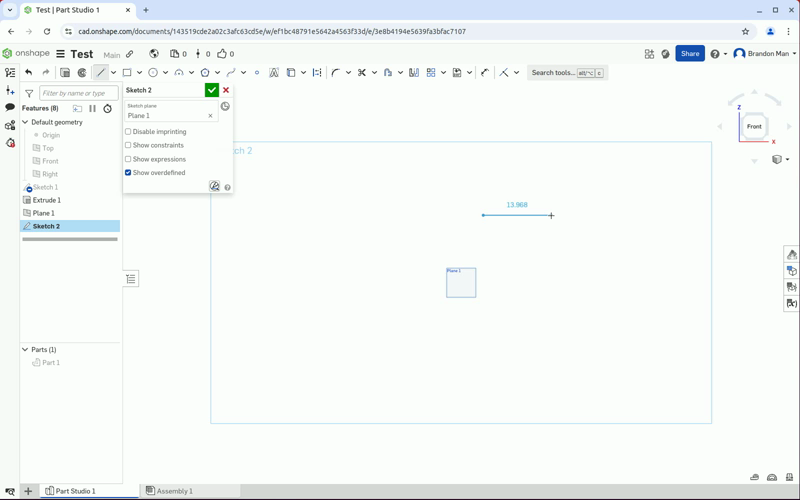
click(551, 215)
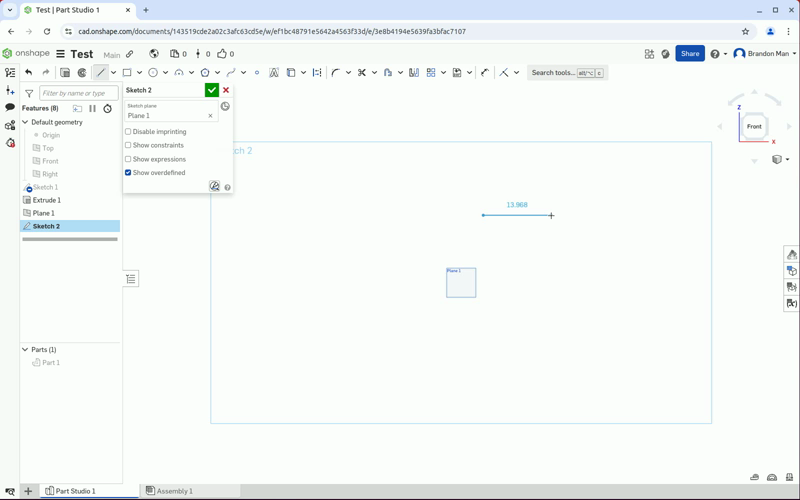
key_up(shift)
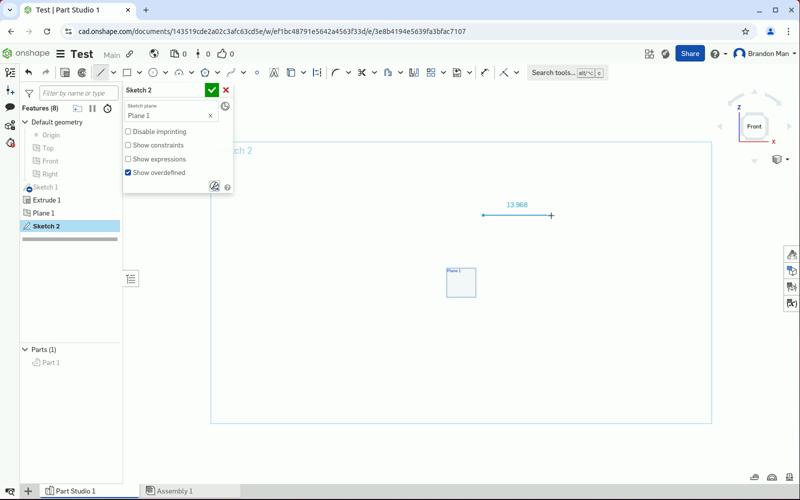
key(esc)
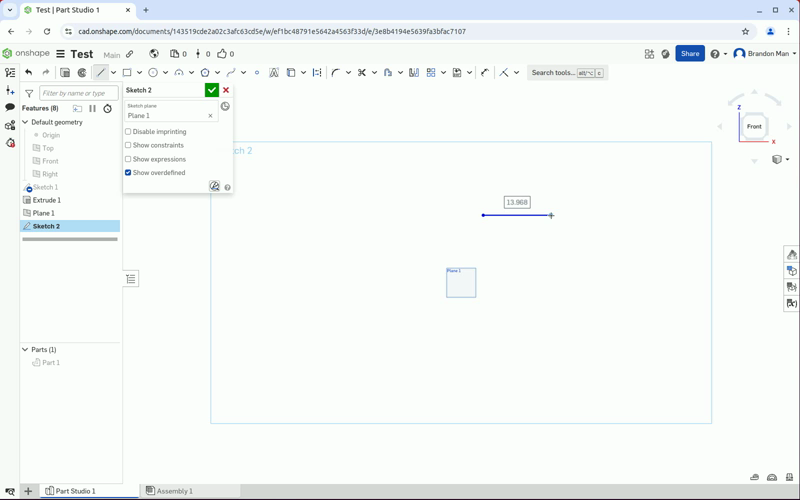
key(a)
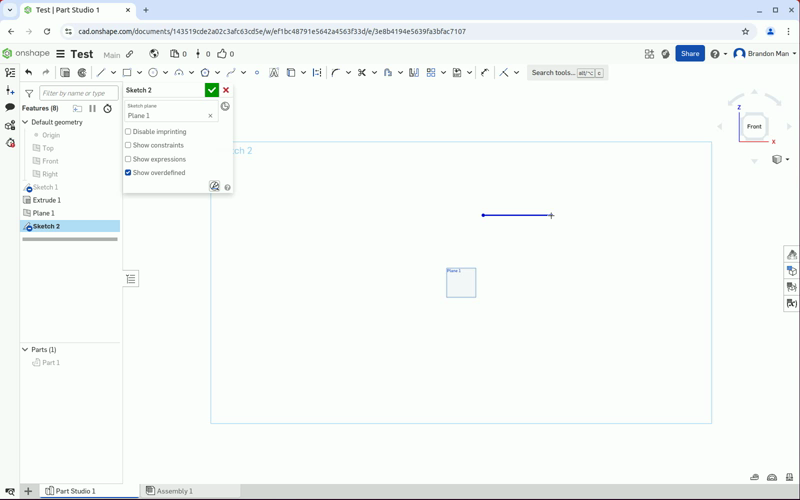
mouse_move(551, 215)
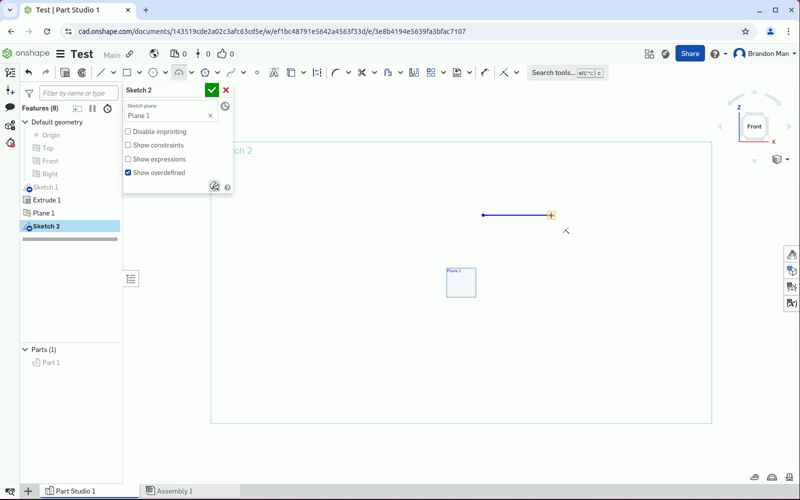
click(551, 215)
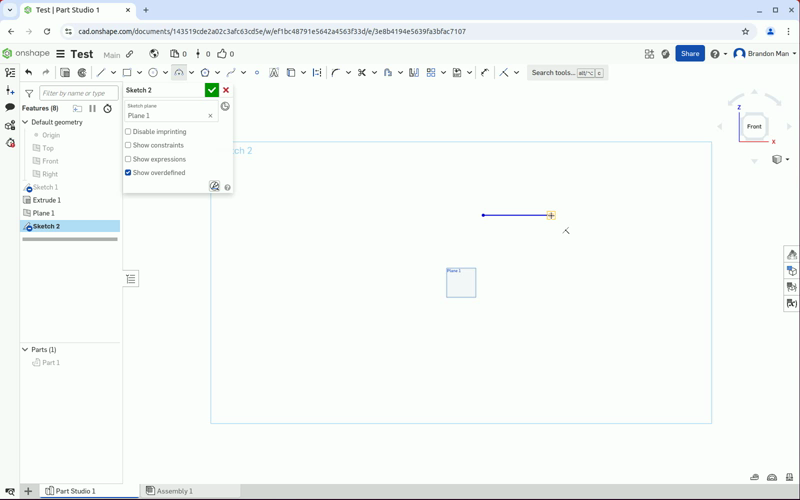
mouse_move(483, 215)
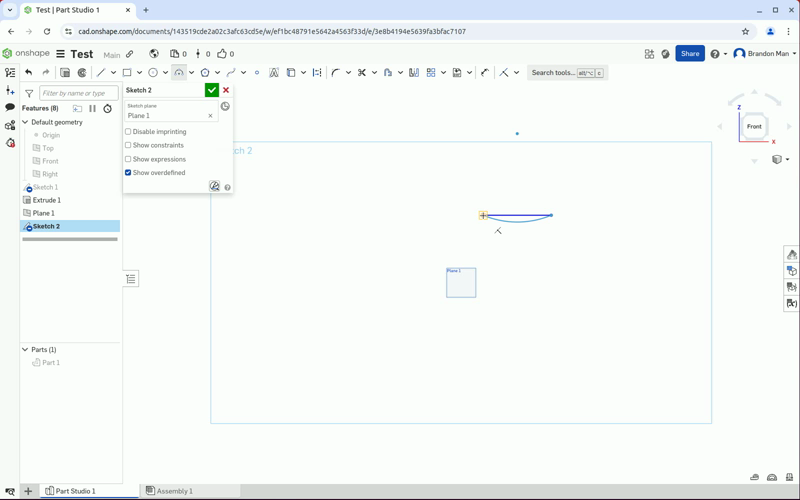
click(483, 215)
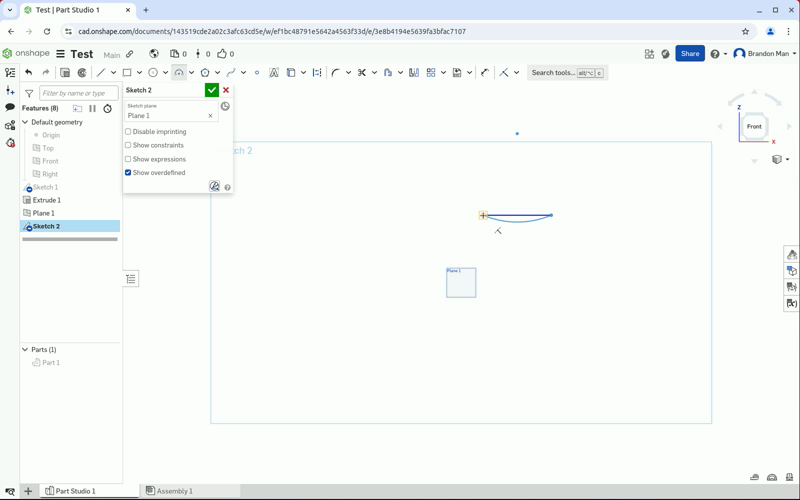
key_down(shift)
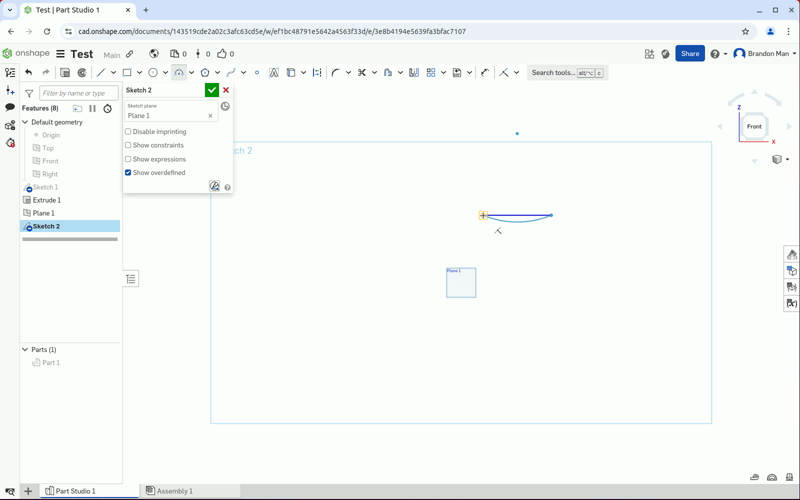
mouse_move(517, 180)
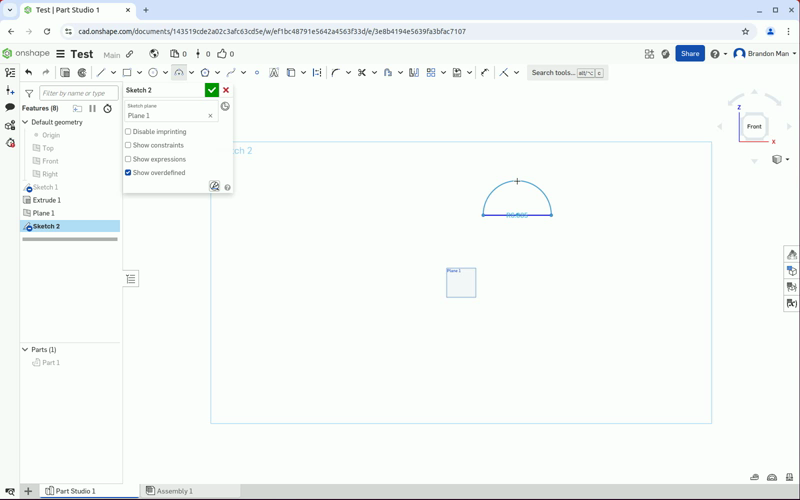
click(517, 180)
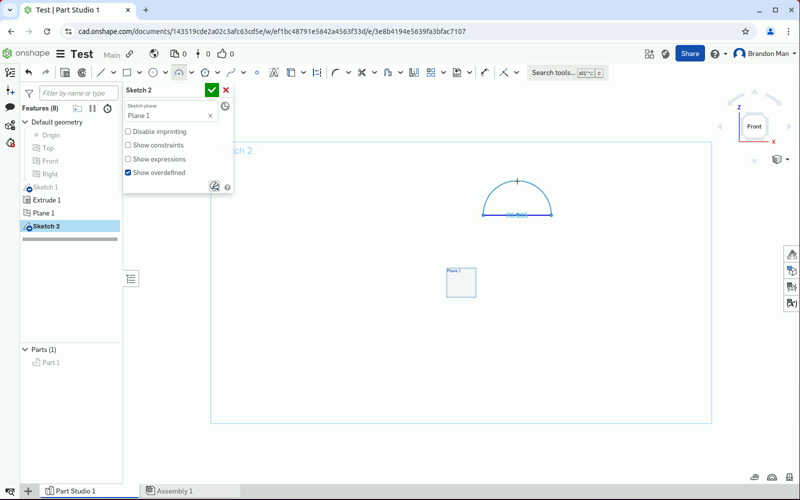
key_up(shift)
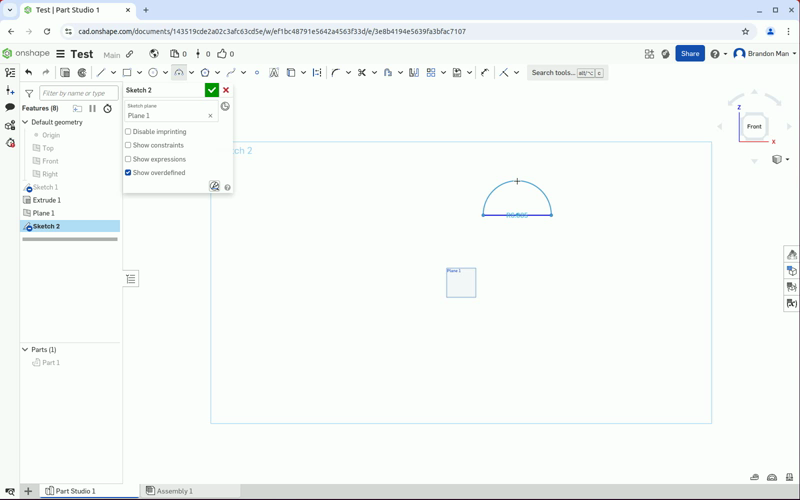
key(esc)
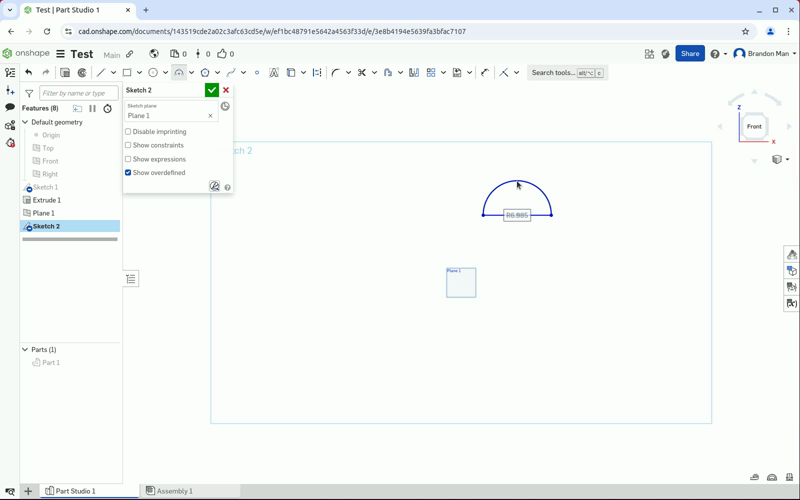
mouse_move(543, 207)
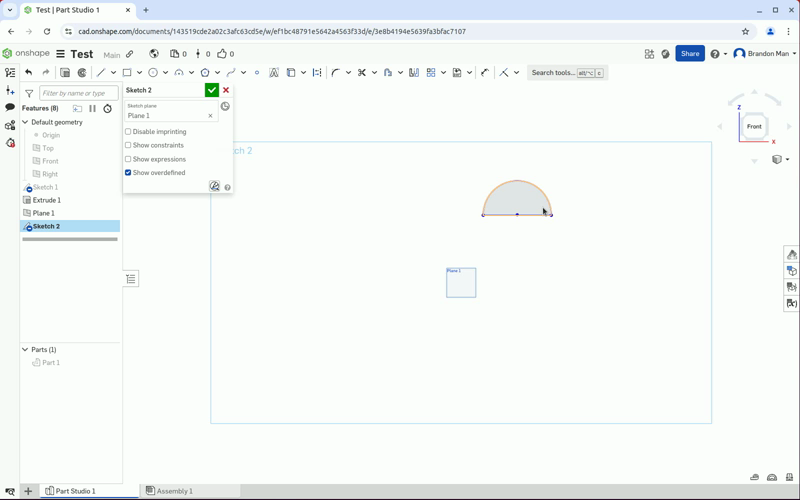
click(543, 207)
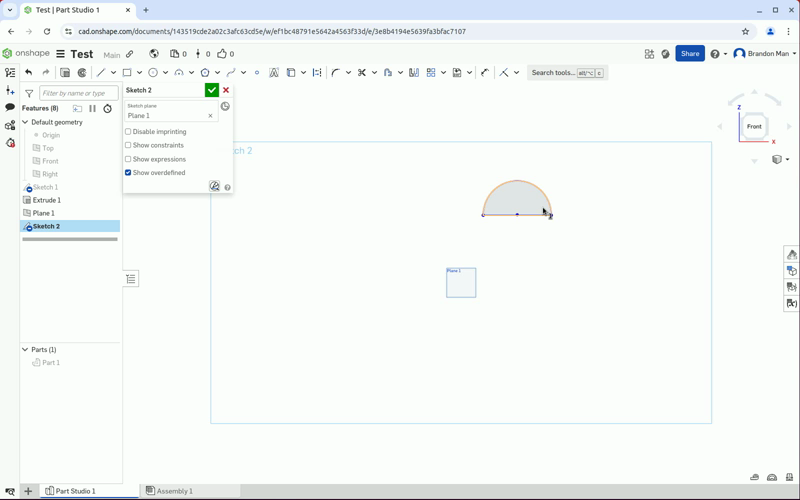
mouse_move(73, 352)
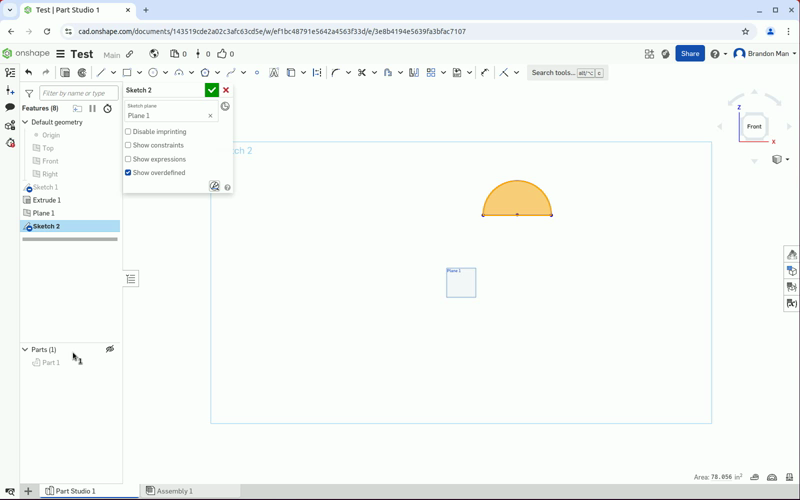
key(shift+y)
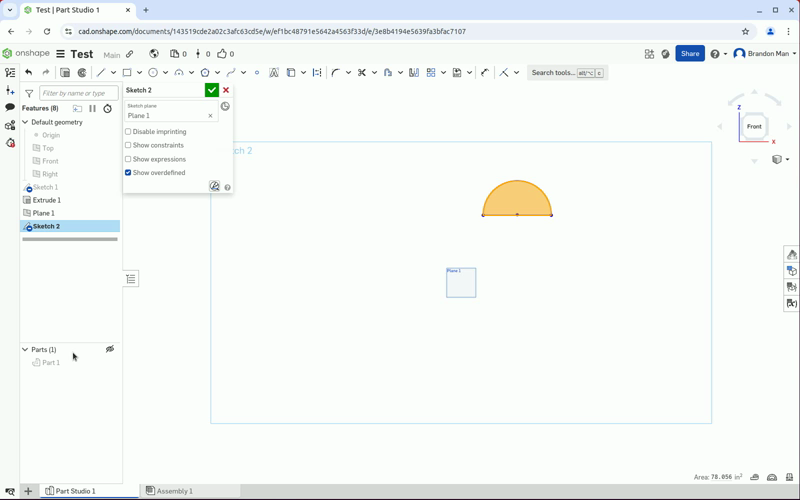
key(shift+e)
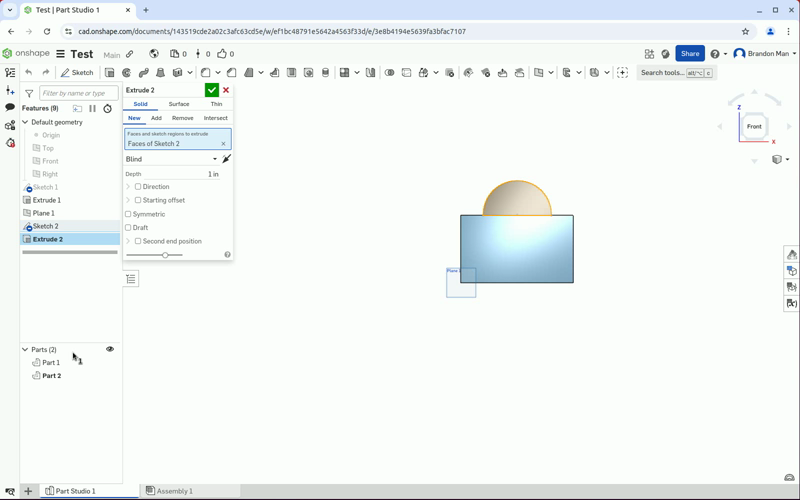
mouse_move(143, 106)
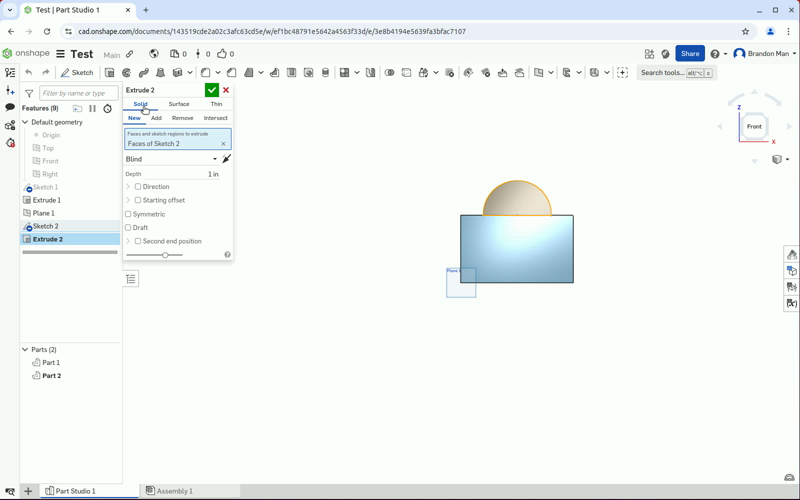
click(143, 106)
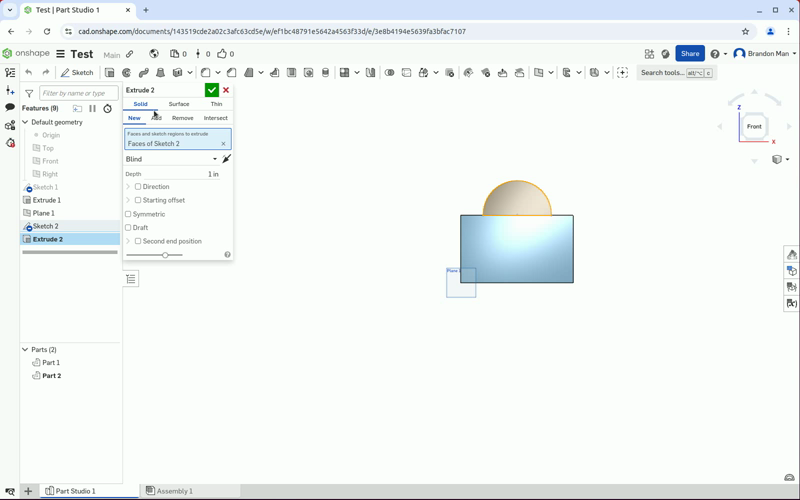
mouse_move(186, 120)
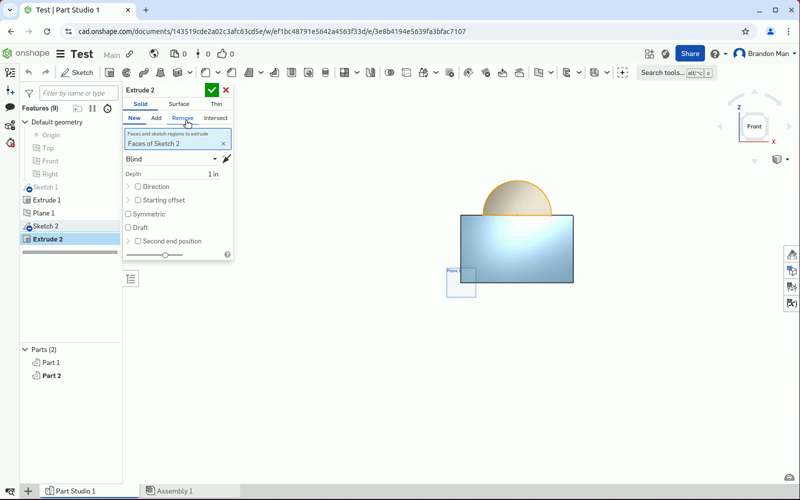
click(186, 120)
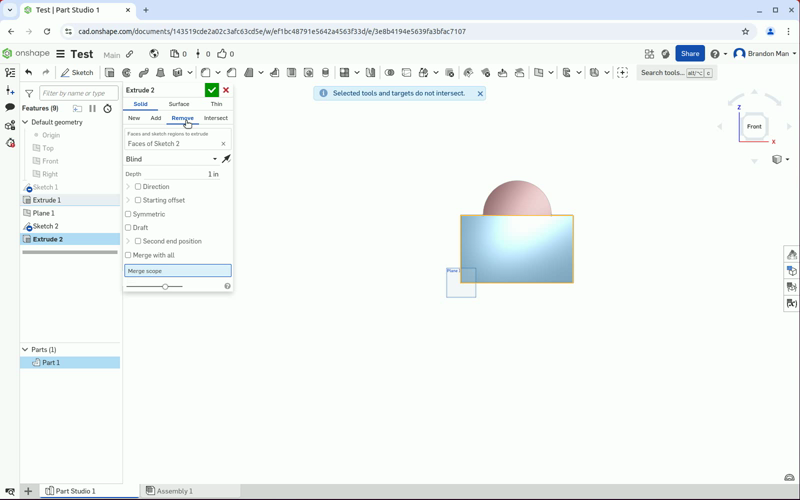
key(tab, 4)
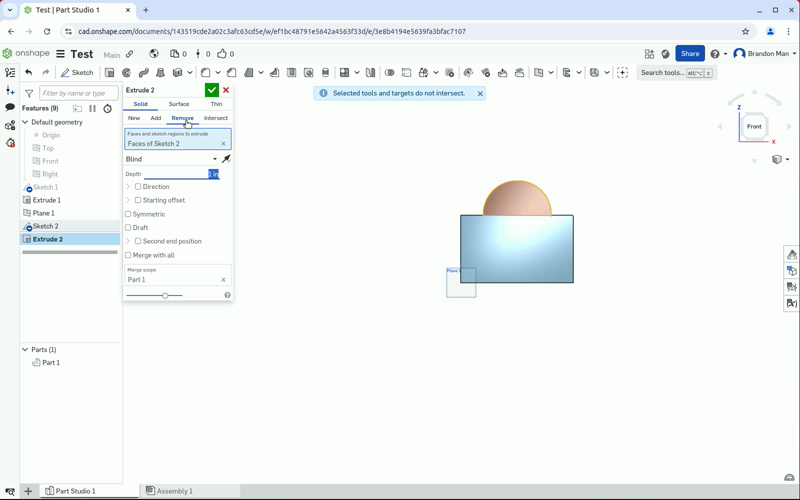
text(9.147)
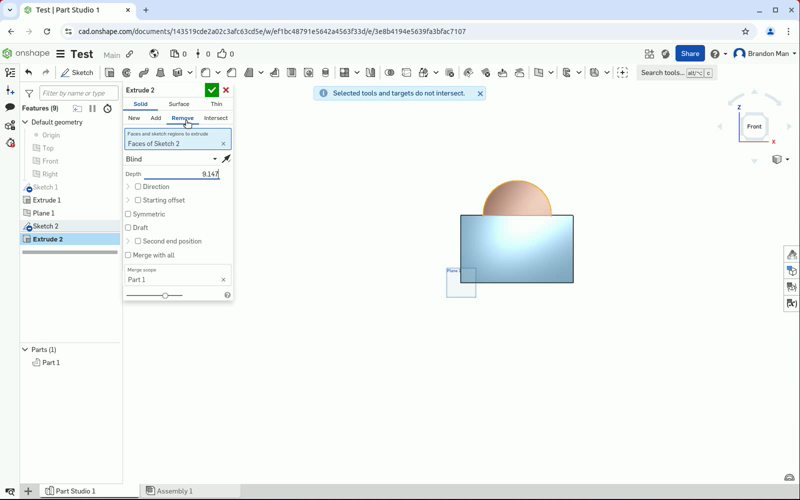
key(tab, 6)
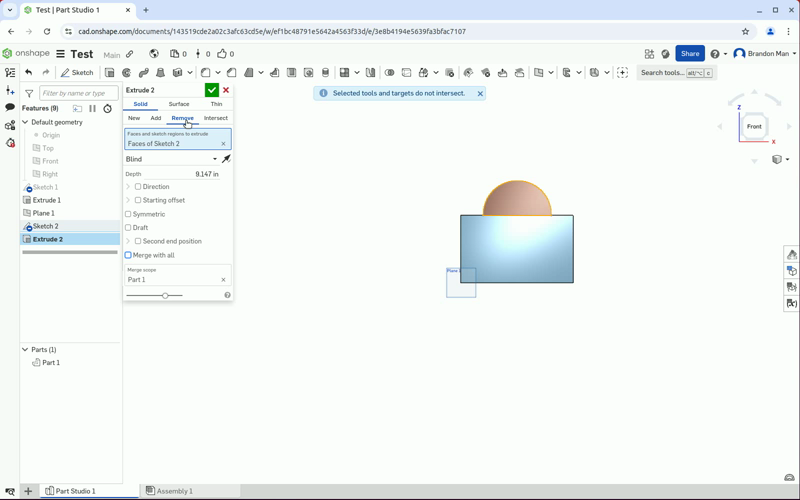
key(space)
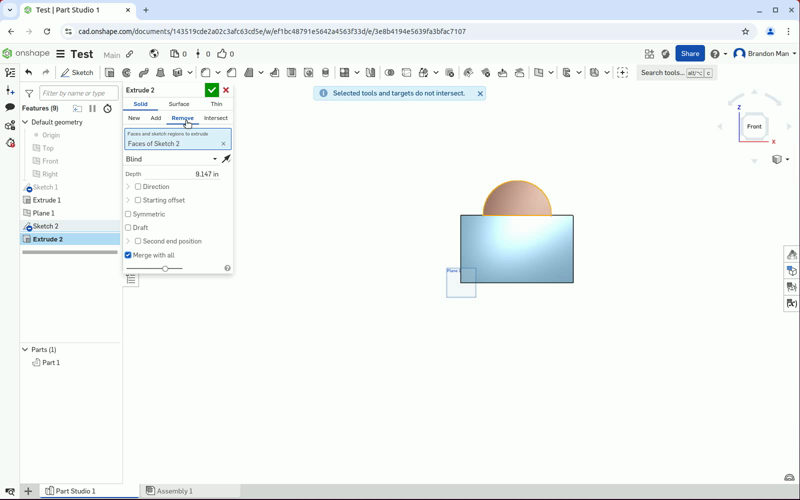
key(enter)
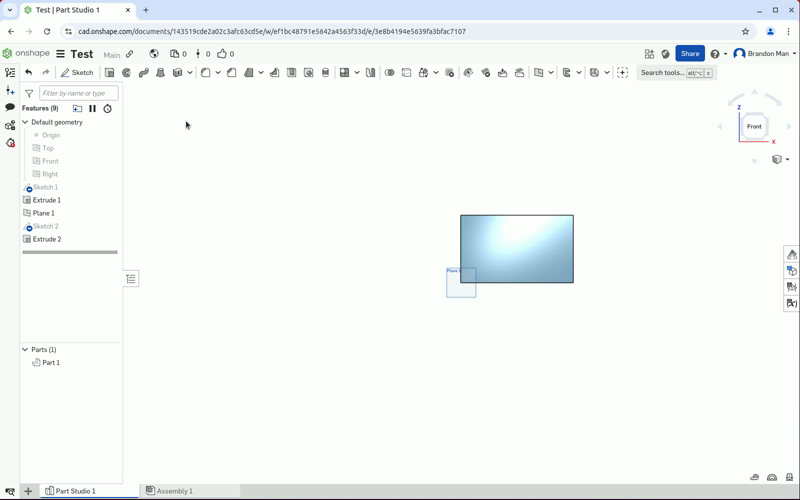
key(shift+h)
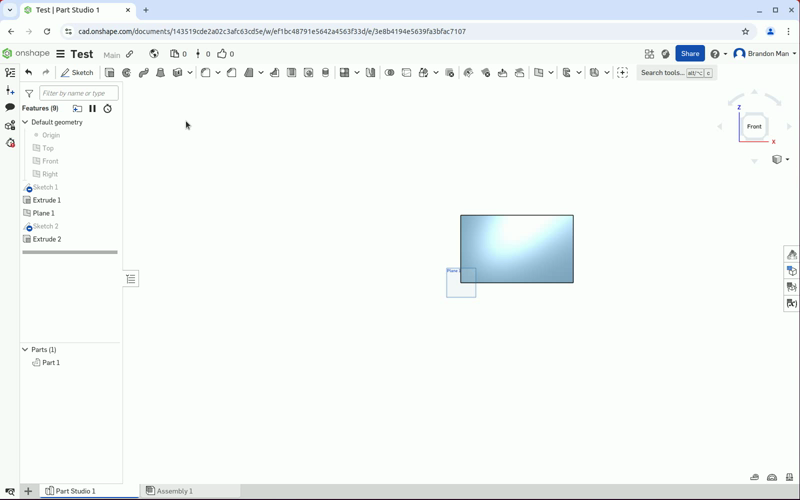
key(shift+h)
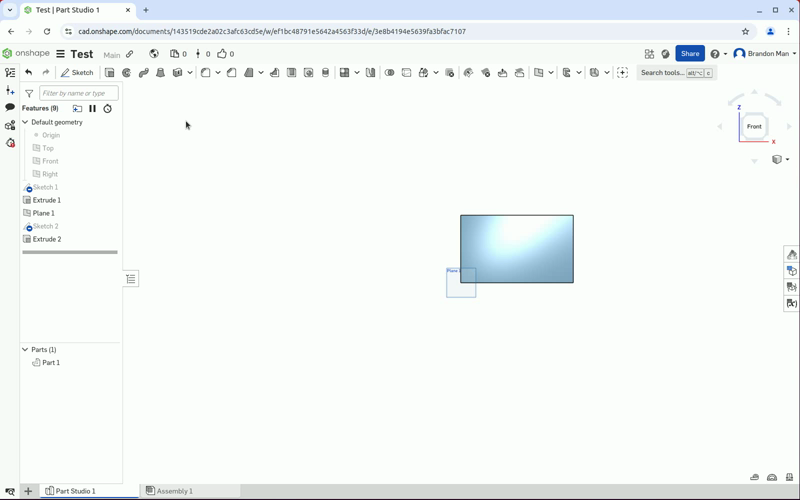
mouse_move(73, 189)
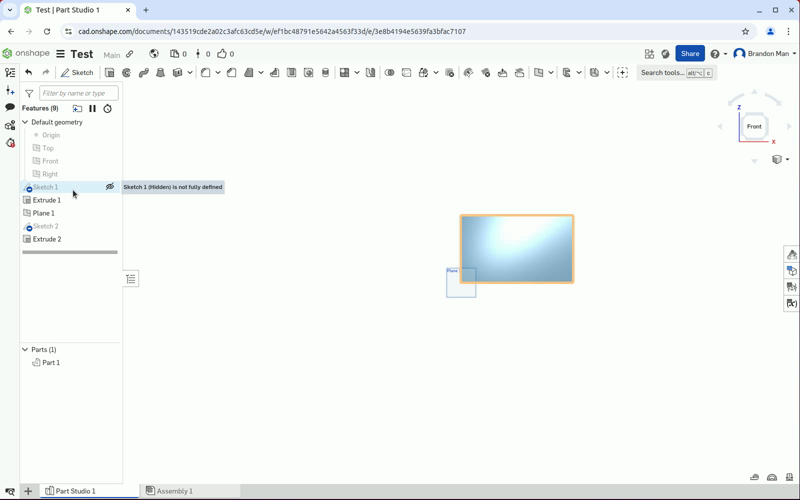
click(73, 189)
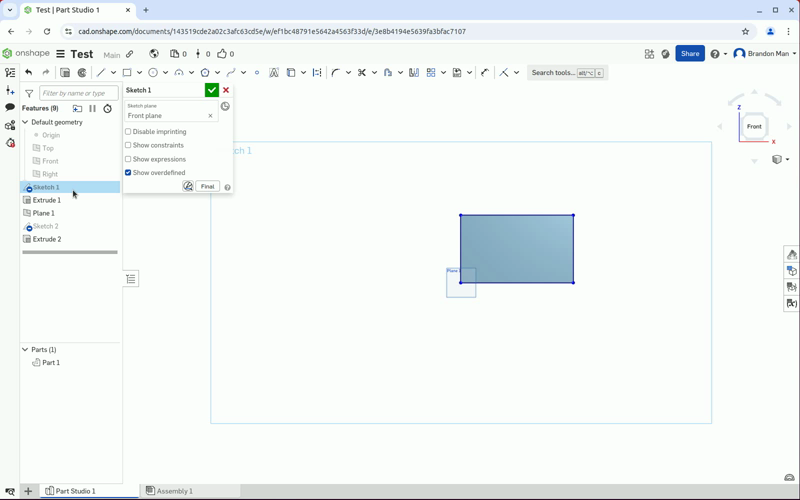
mouse_move(229, 92)
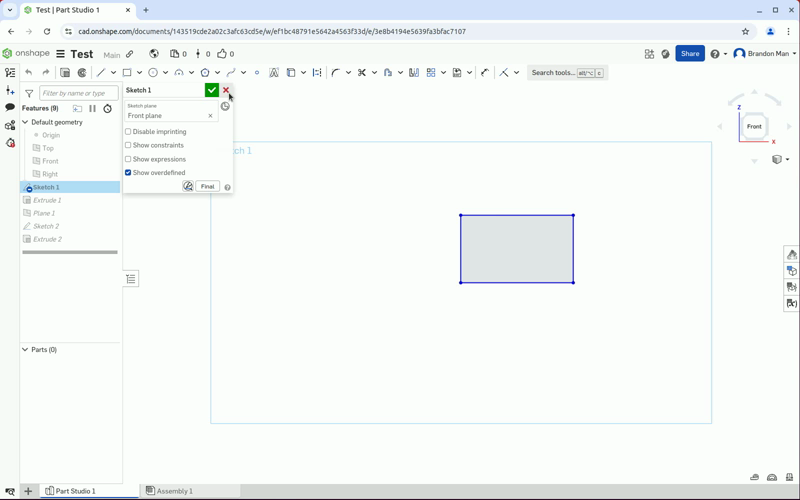
click(229, 92)
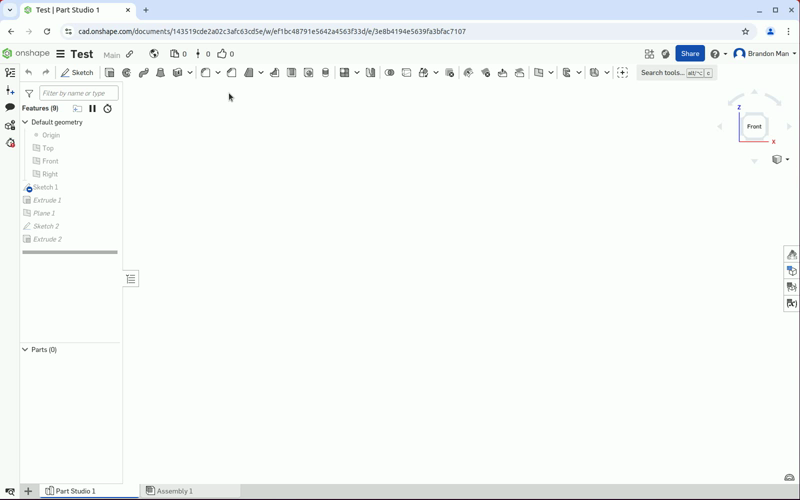
key(shift+s)
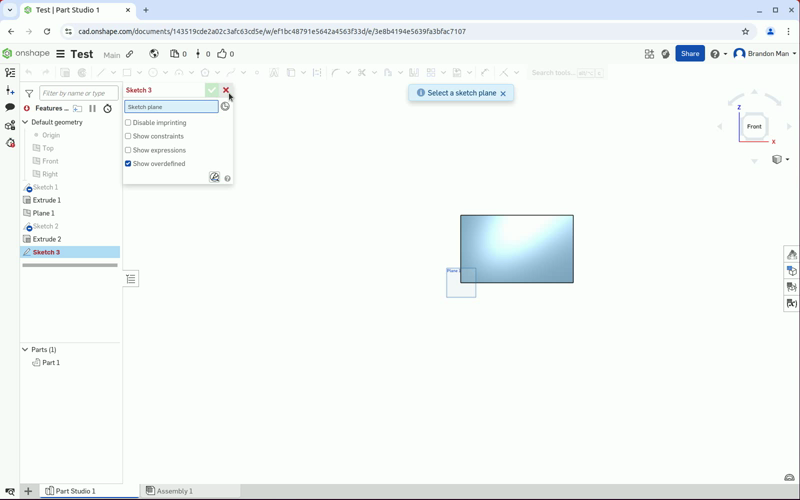
mouse_move(73, 215)
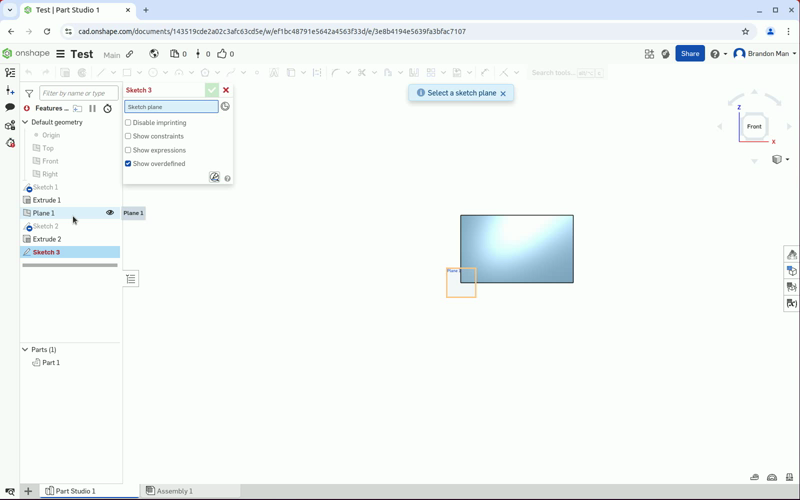
click(73, 215)
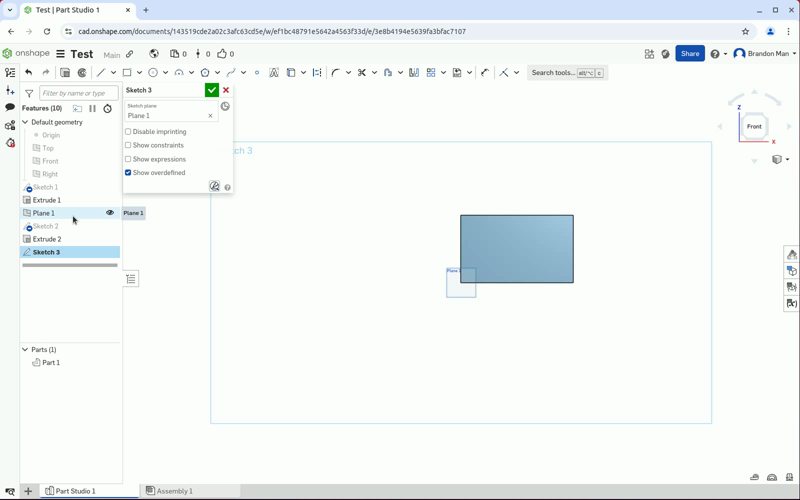
mouse_move(73, 352)
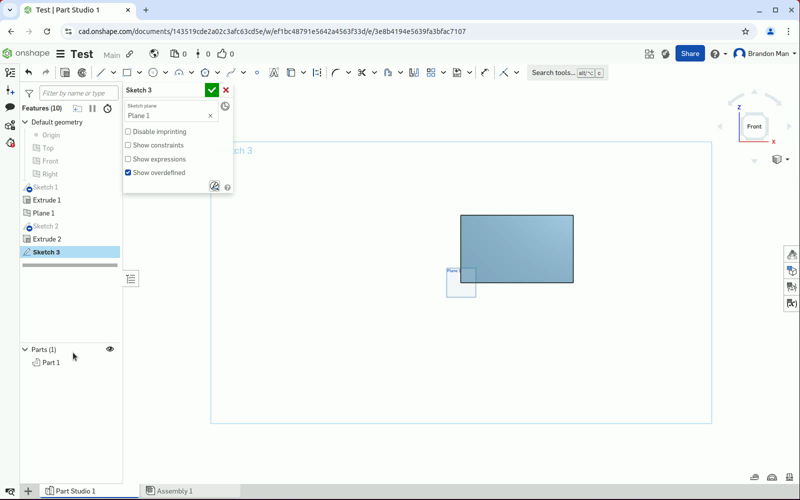
key(y)
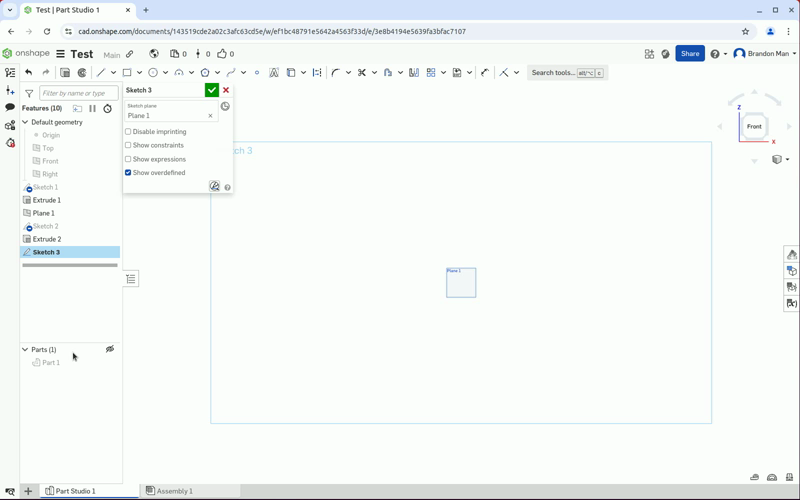
key(a)
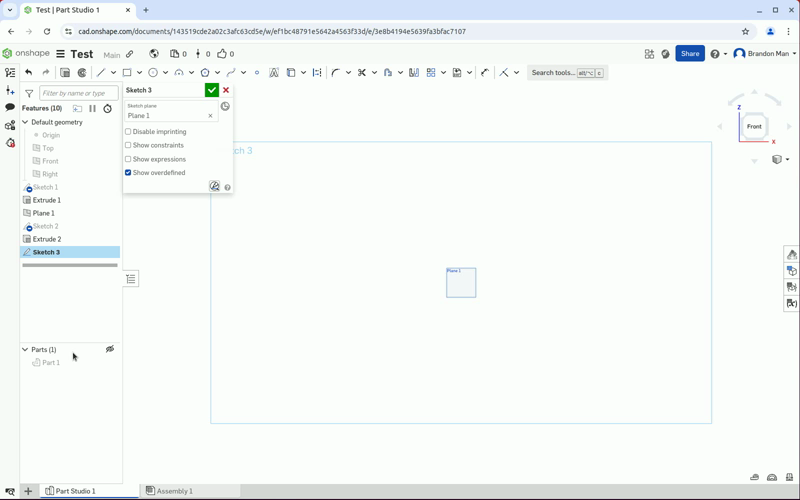
key_down(shift)
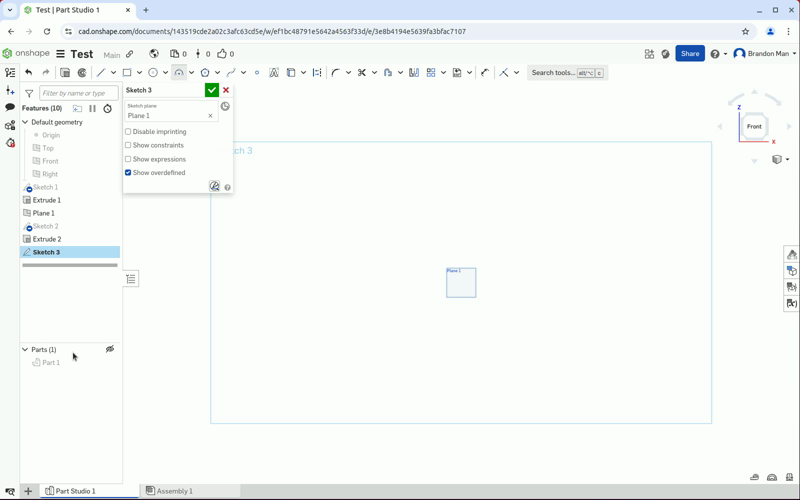
mouse_move(483, 215)
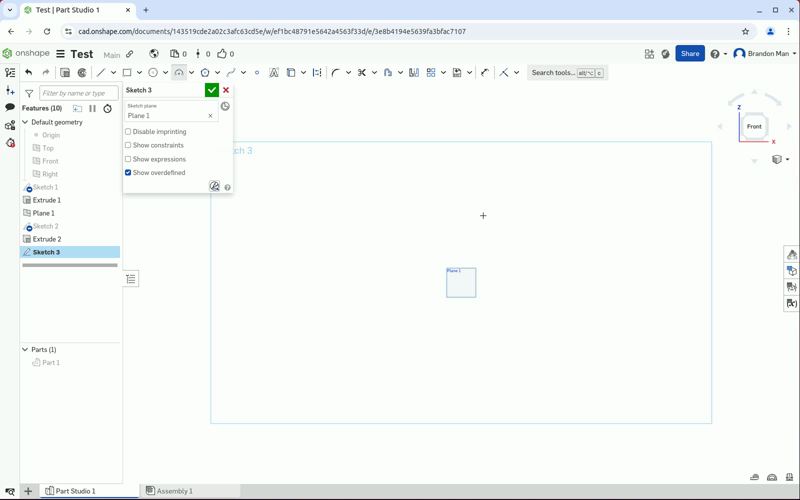
click(483, 215)
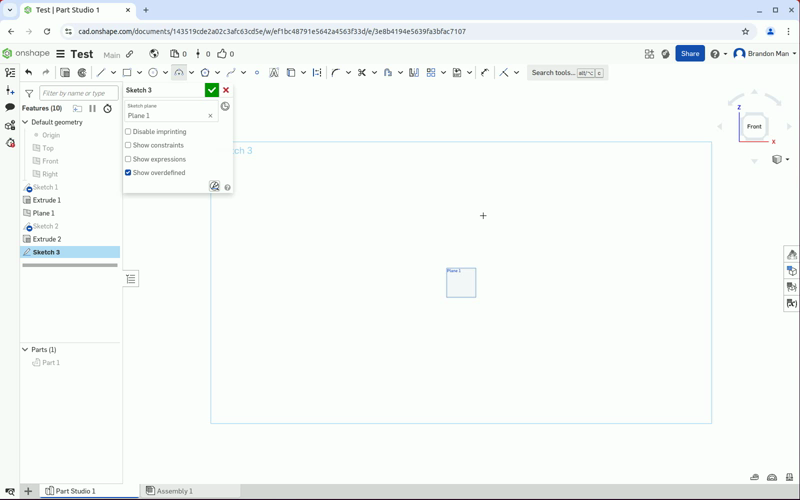
key_up(shift)
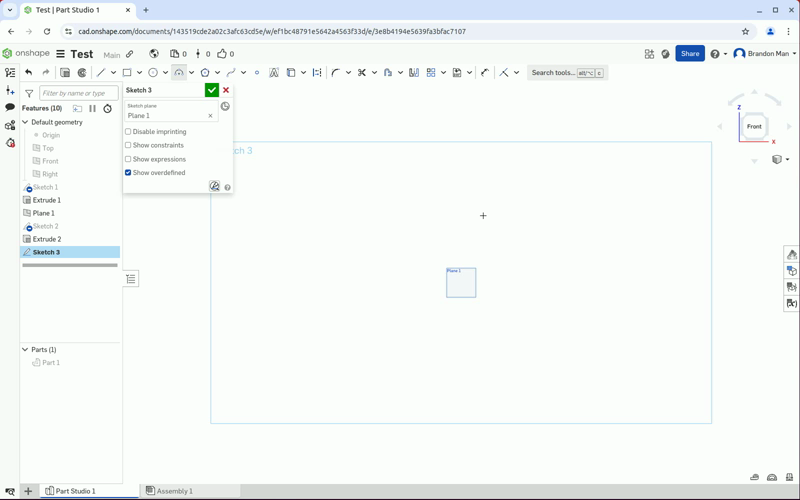
key_down(shift)
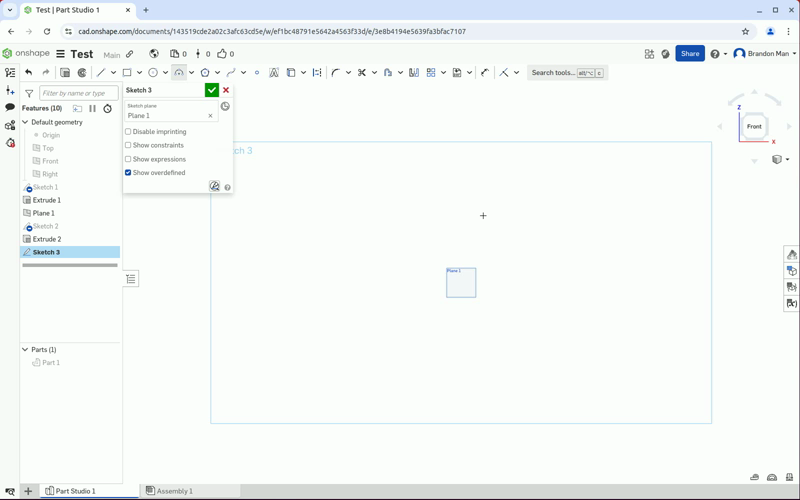
mouse_move(551, 215)
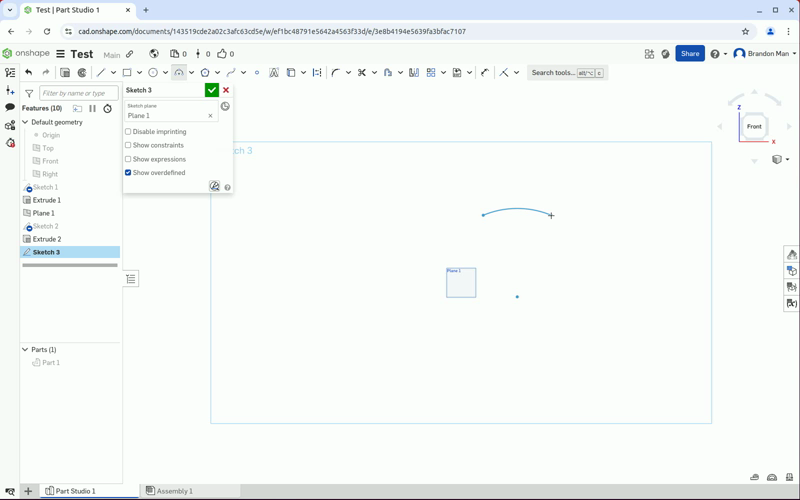
click(551, 215)
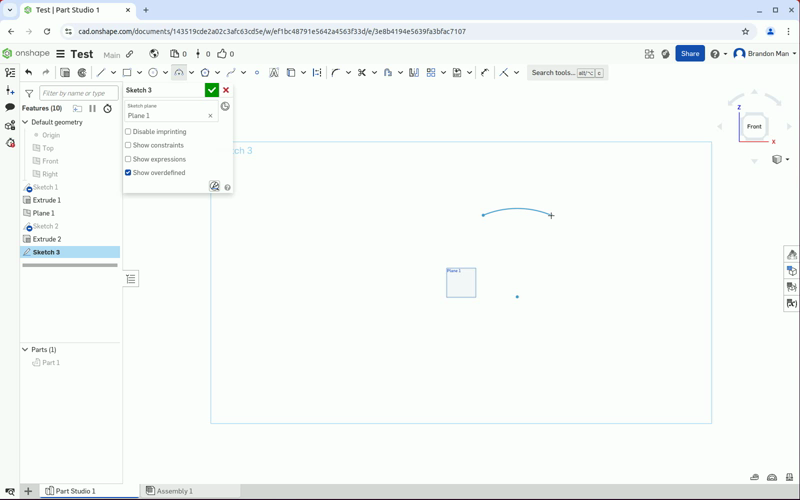
mouse_move(517, 249)
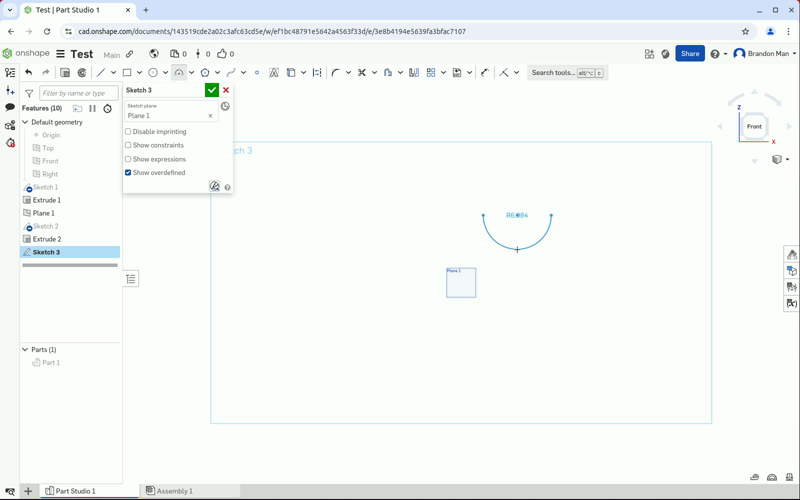
click(517, 249)
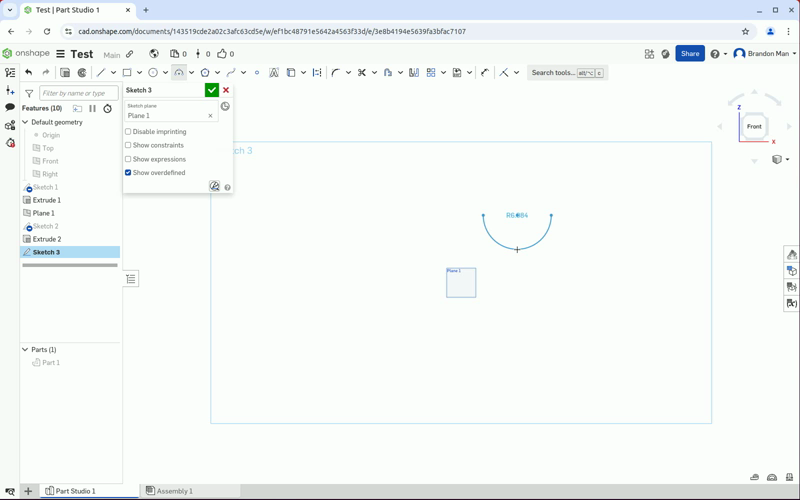
key_up(shift)
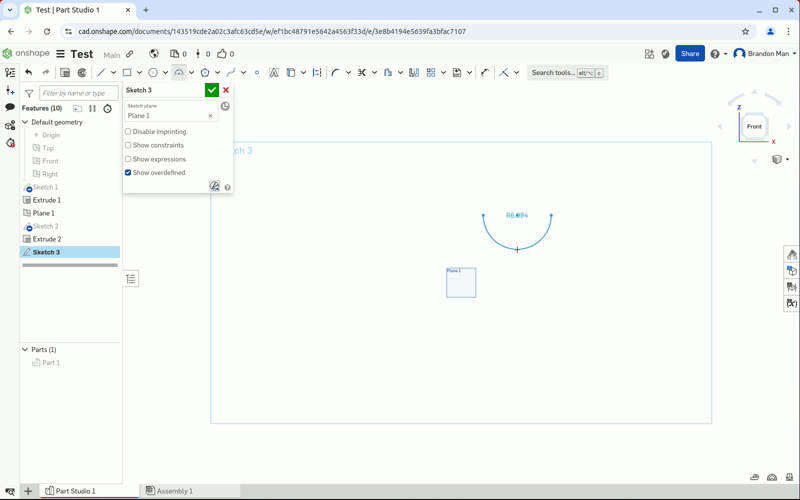
key(esc)
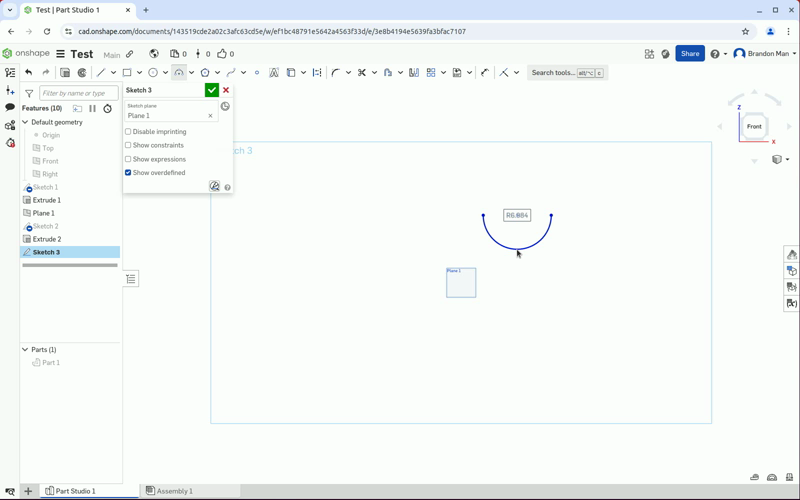
key(l)
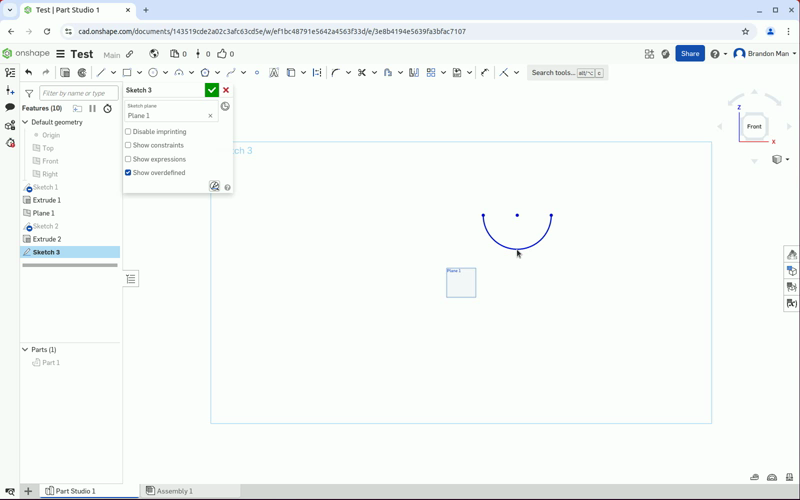
mouse_move(551, 215)
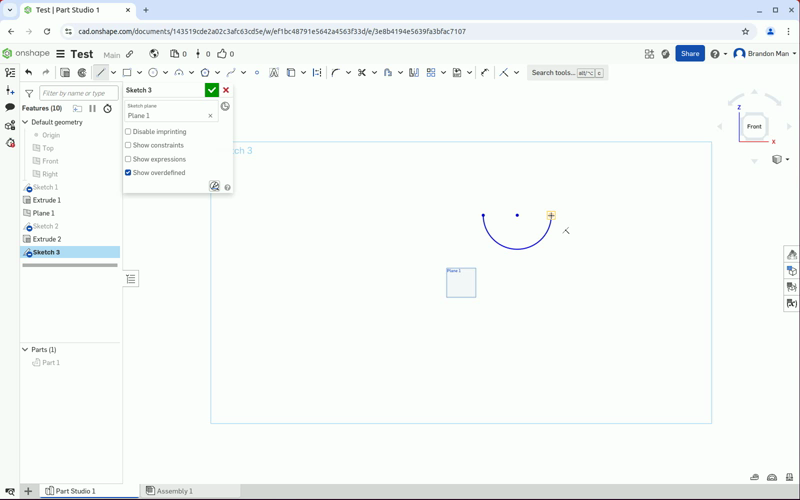
click(551, 215)
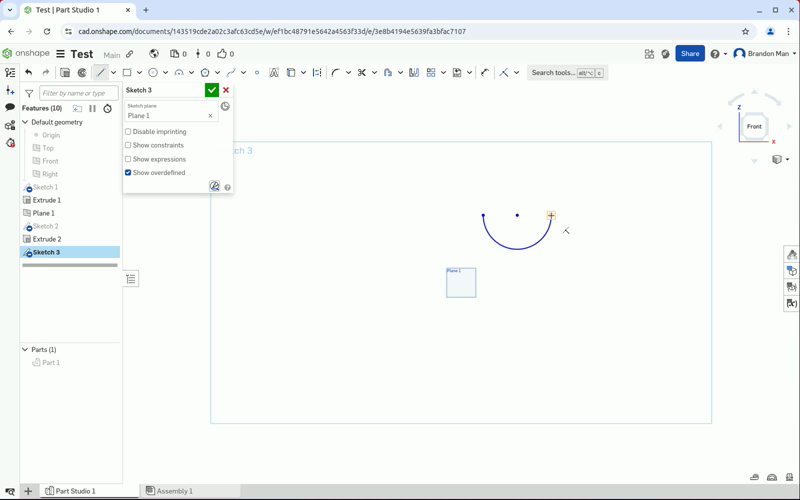
key_down(shift)
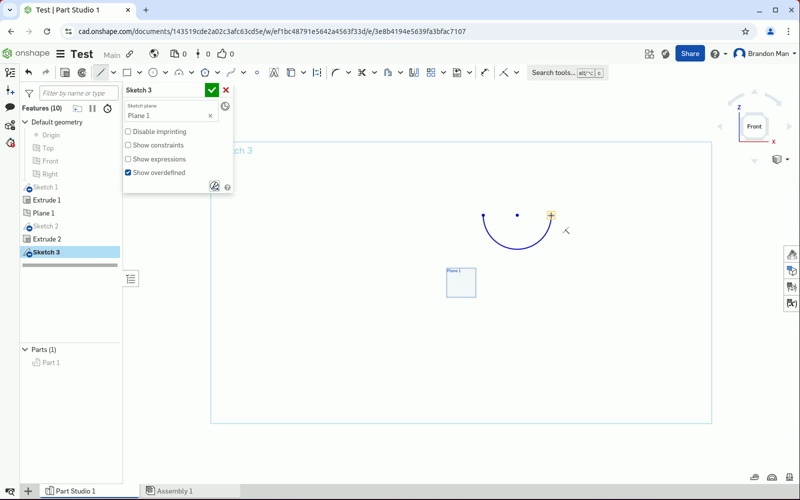
mouse_move(483, 215)
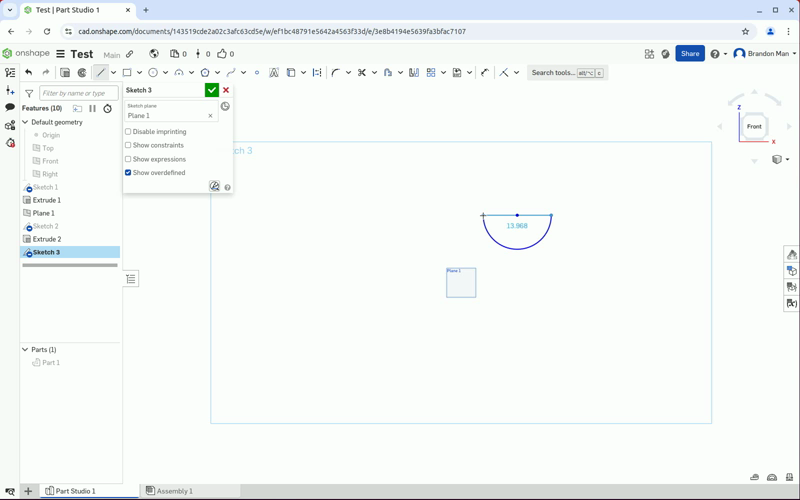
key_up(shift)
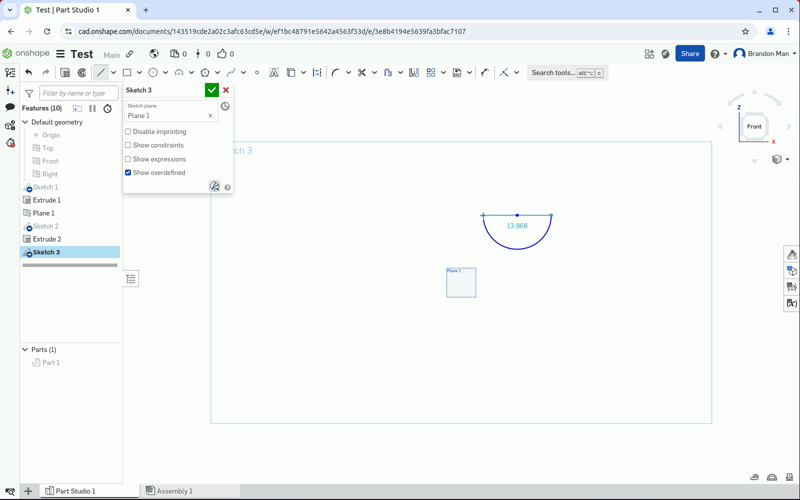
click(483, 215)
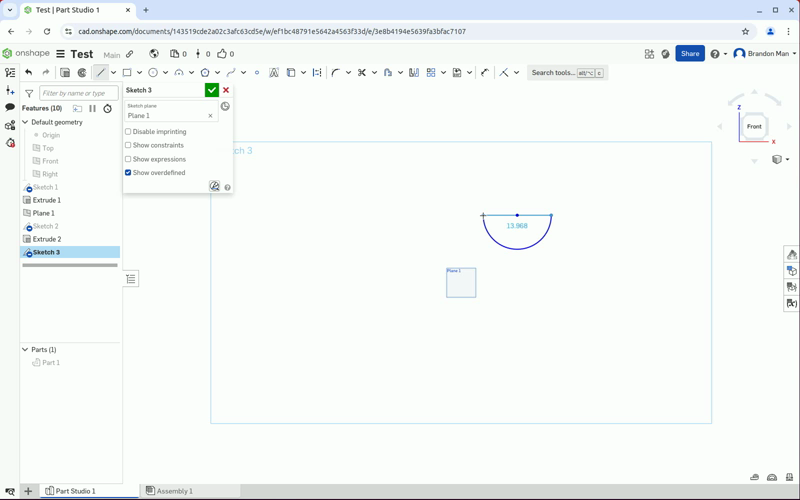
key(esc)
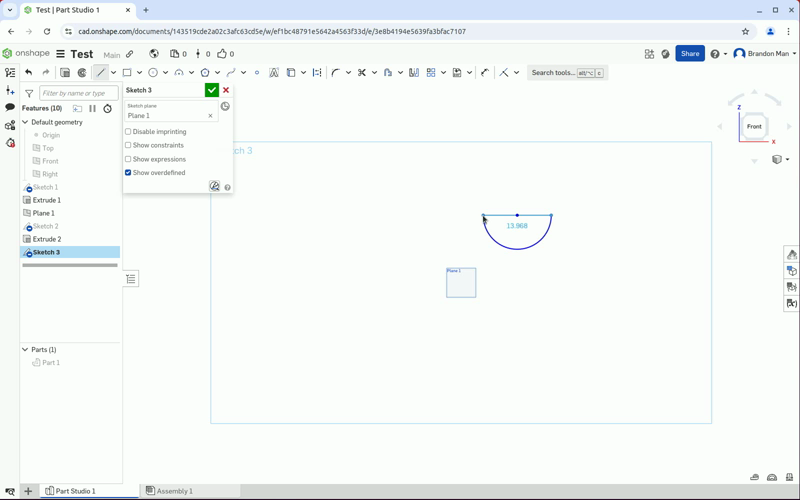
mouse_move(532, 234)
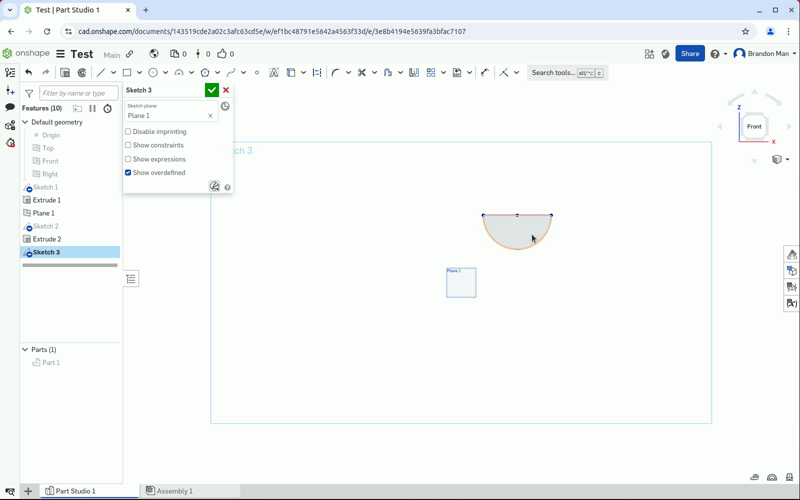
click(532, 234)
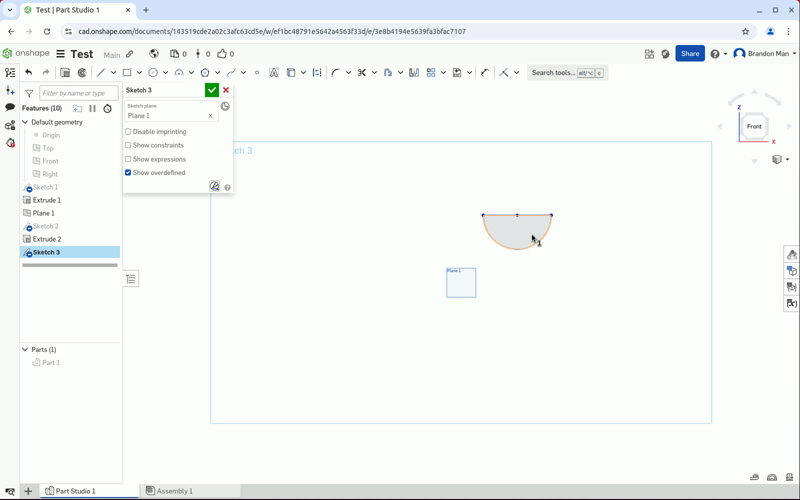
mouse_move(73, 352)
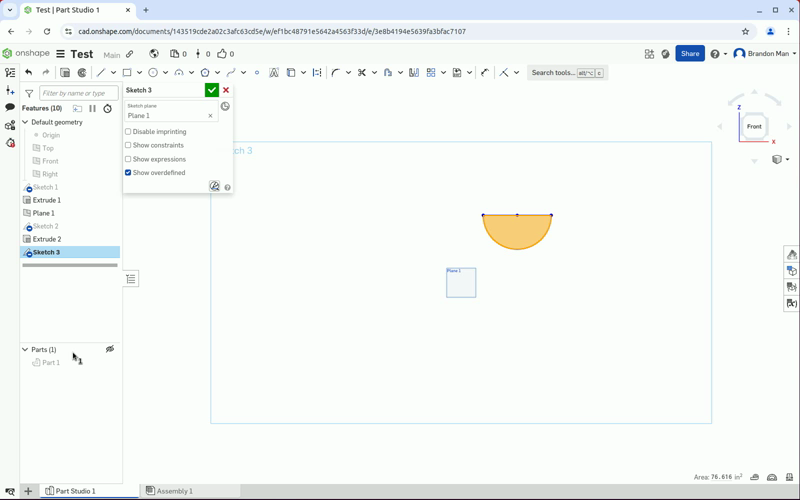
key(shift+y)
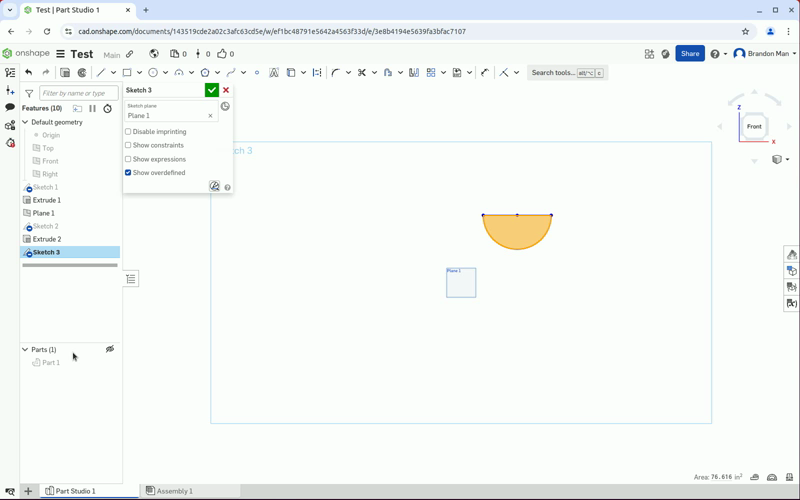
key(shift+e)
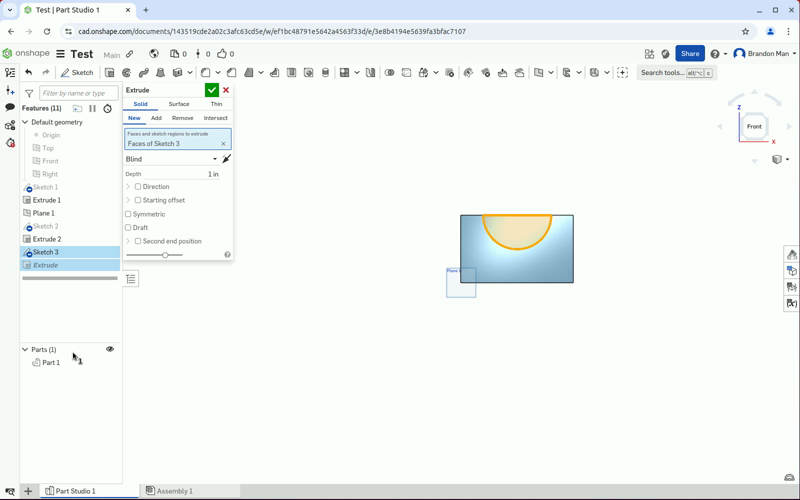
mouse_move(143, 106)
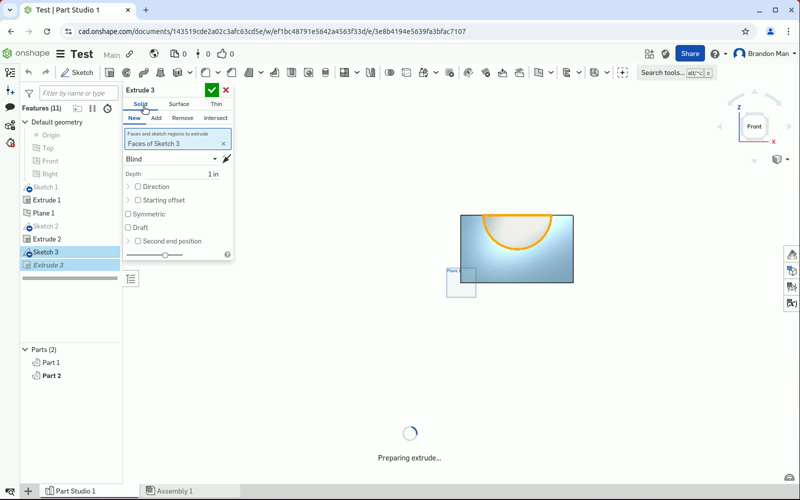
click(143, 106)
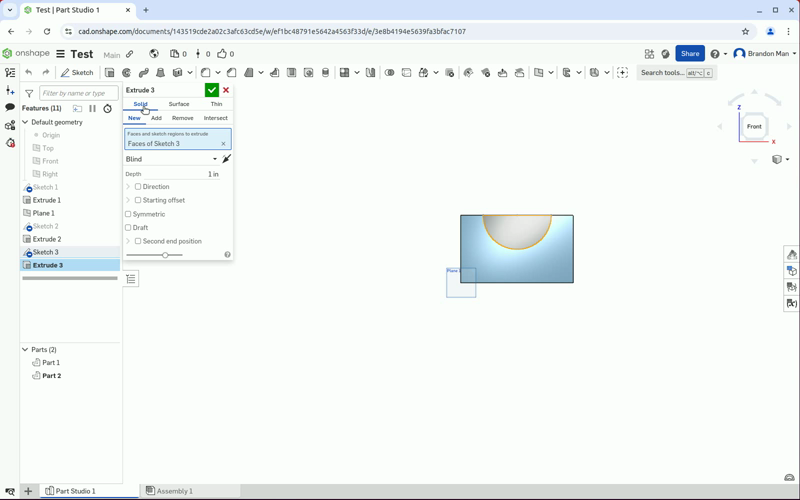
mouse_move(186, 120)
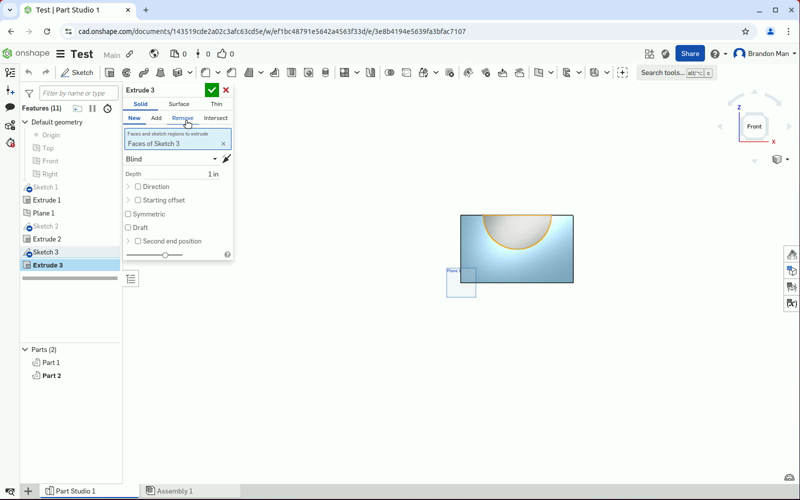
click(186, 120)
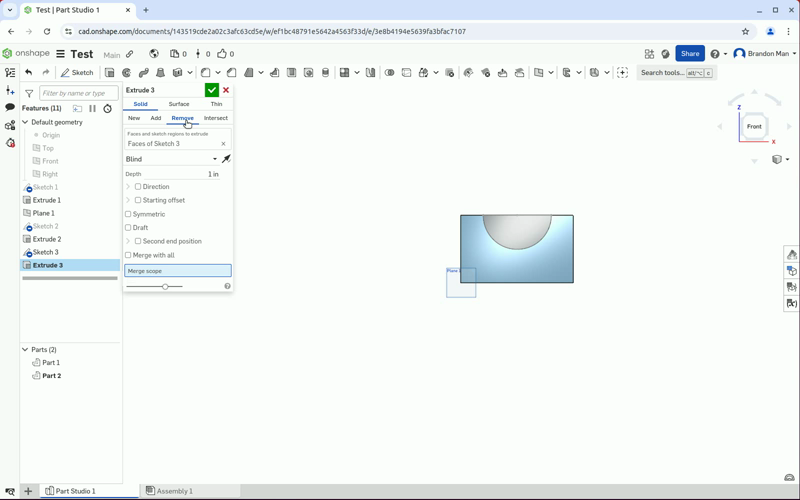
key(tab, 4)
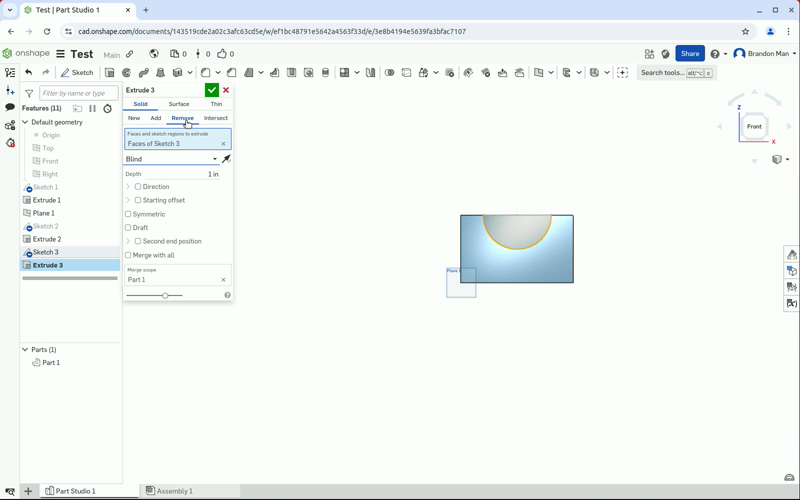
text(9.147)
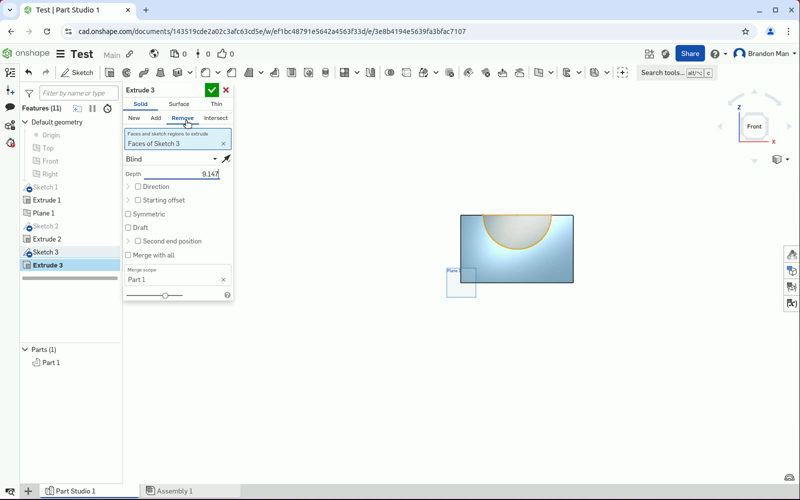
key(tab, 6)
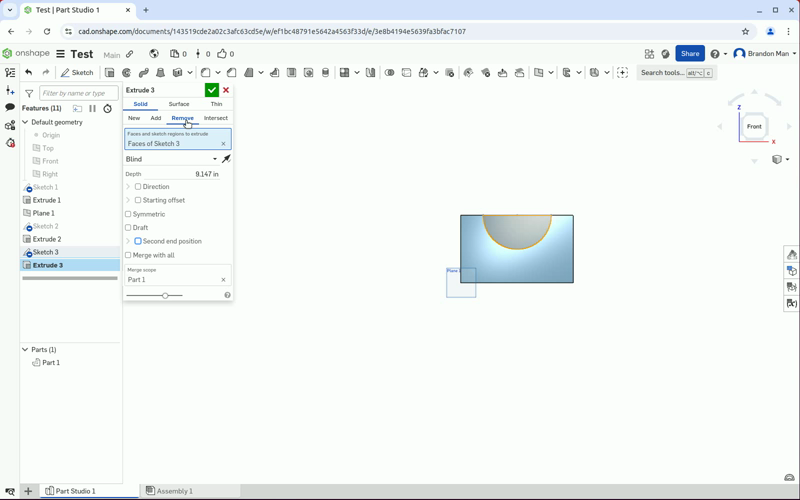
key(space)
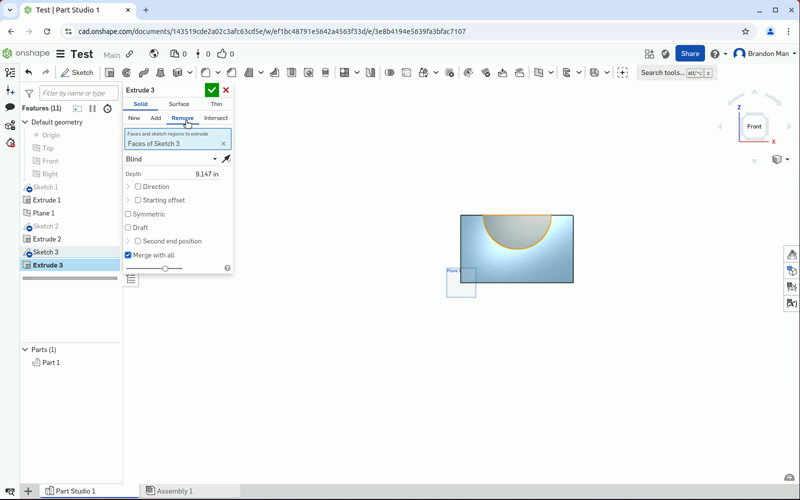
key(enter)
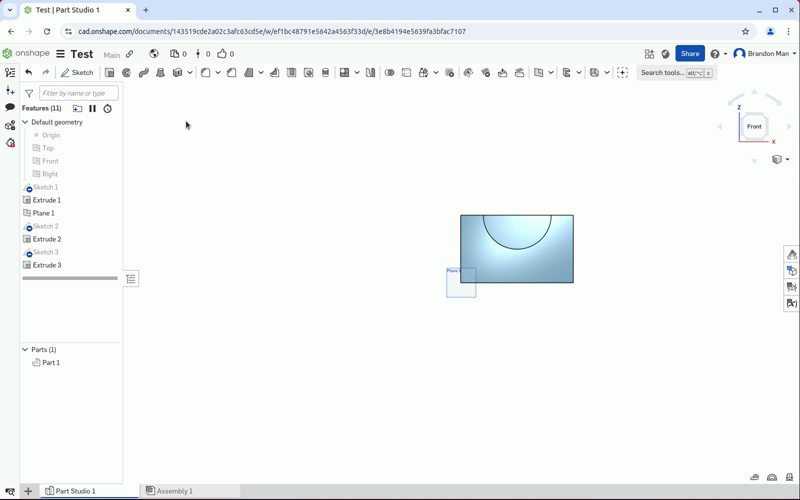
key(shift+h)
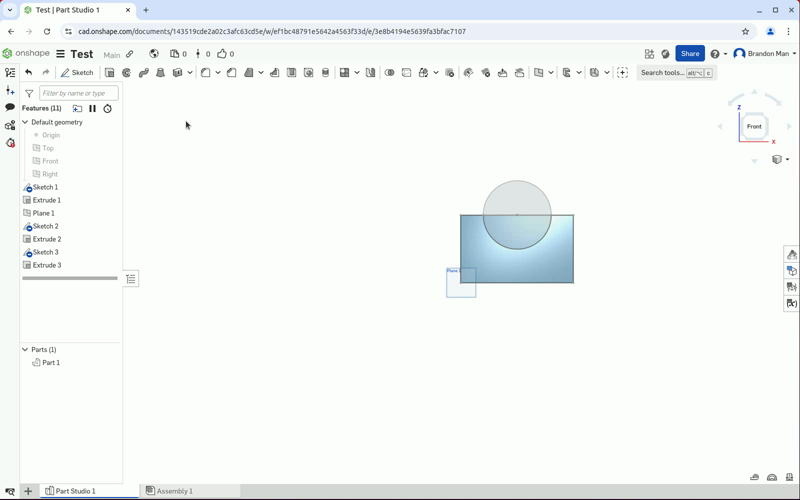
key(shift+h)
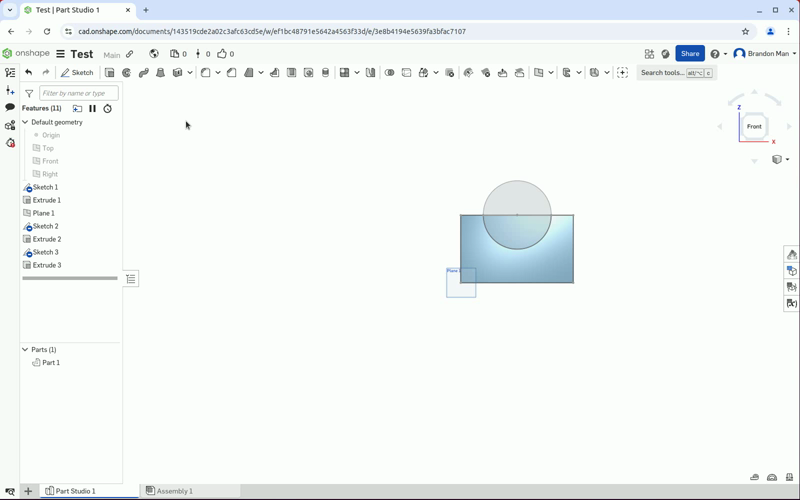
key(shift+7)
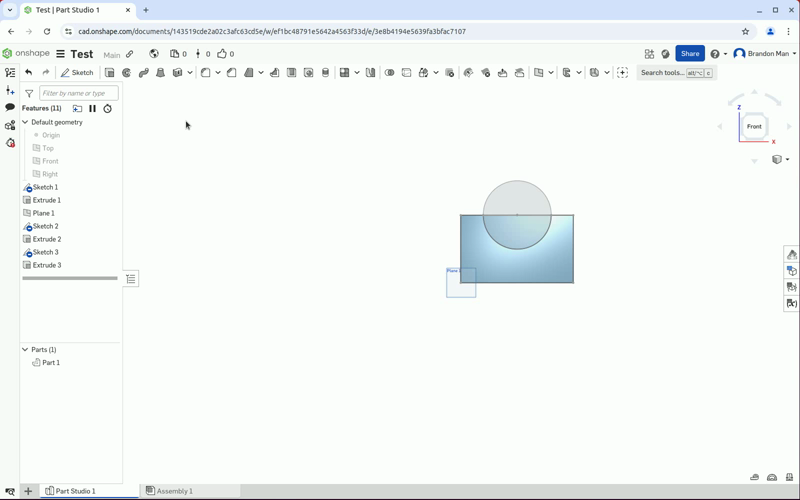
key(left, 2)
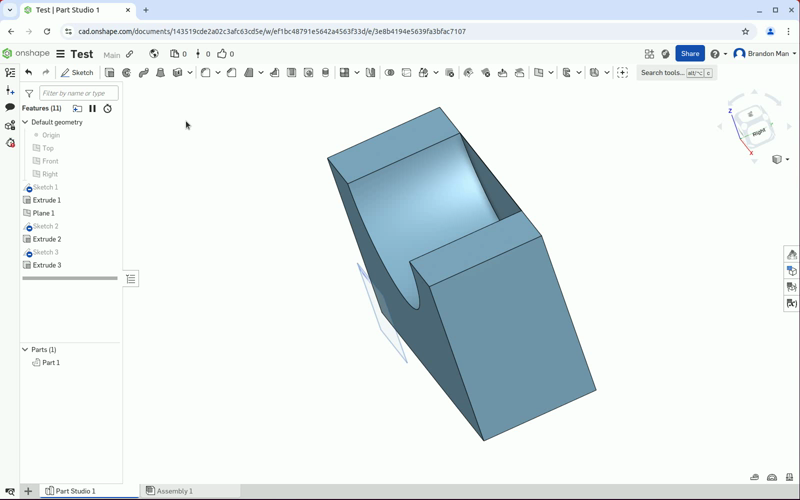
key(down, 2)
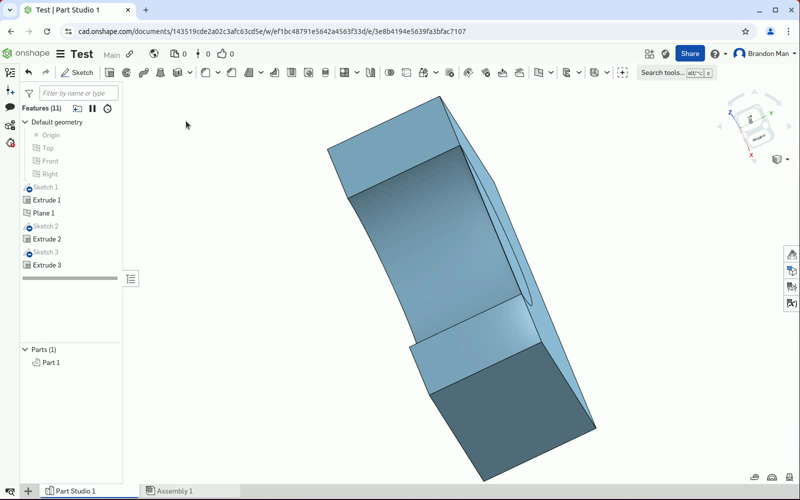
key(up, 2)
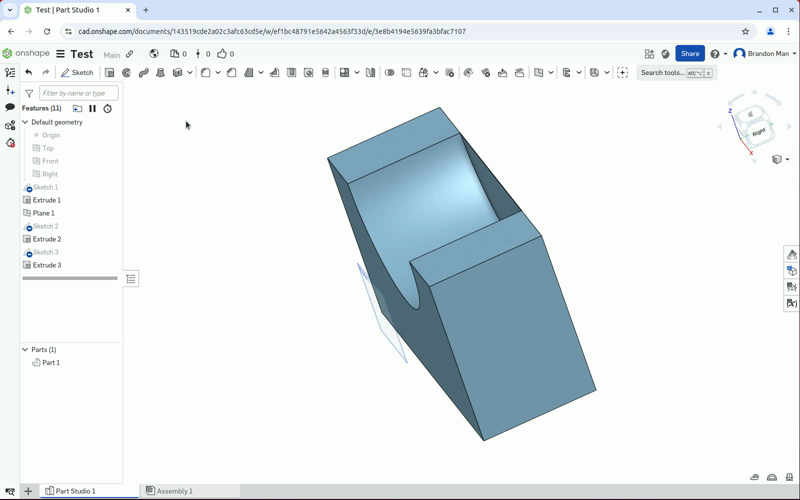
key(right, 2)
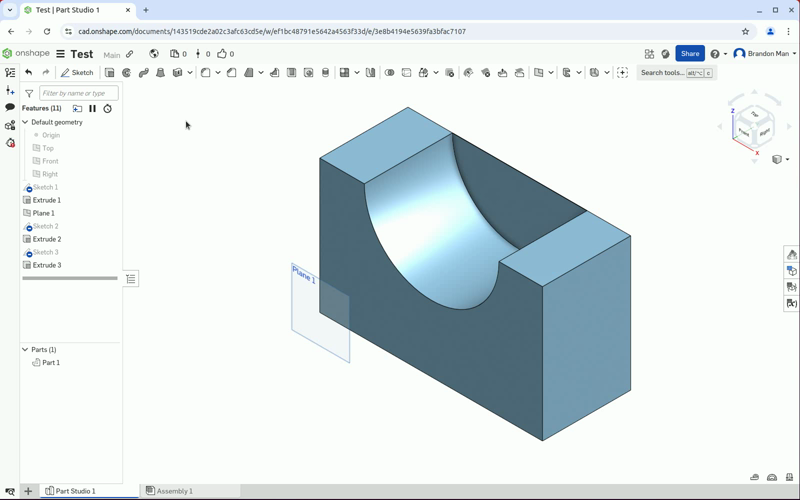
mouse_move(73, 189)
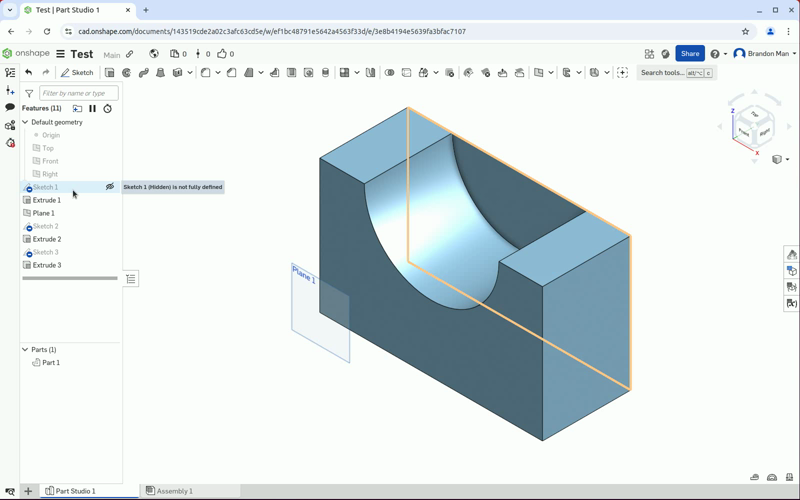
click(73, 189)